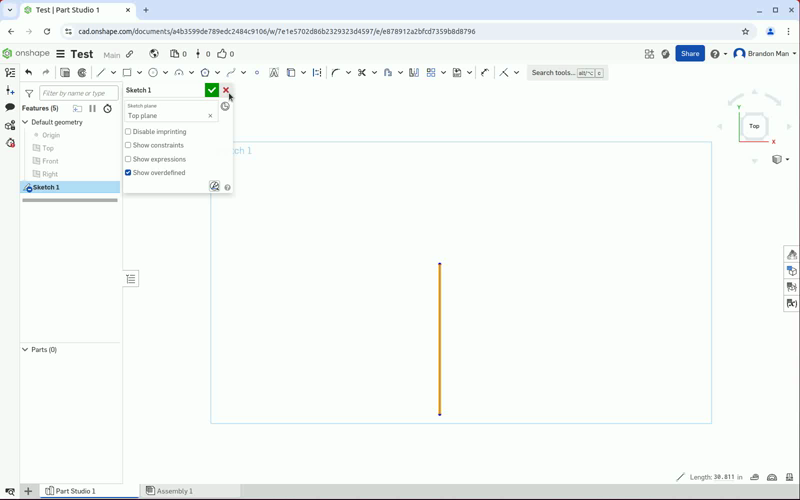
key(shift+h)
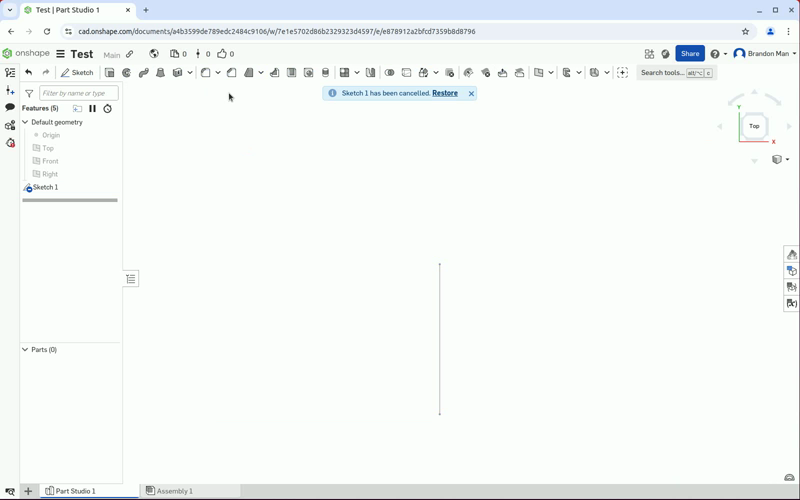
key(shift+s)
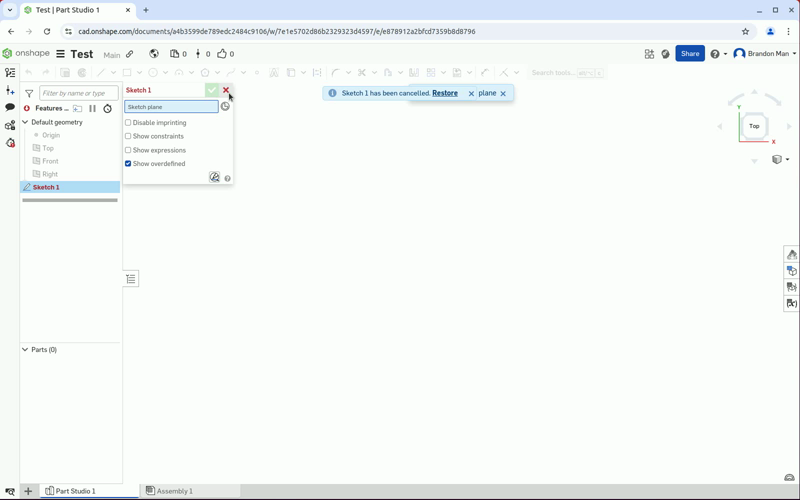
mouse_move(73, 150)
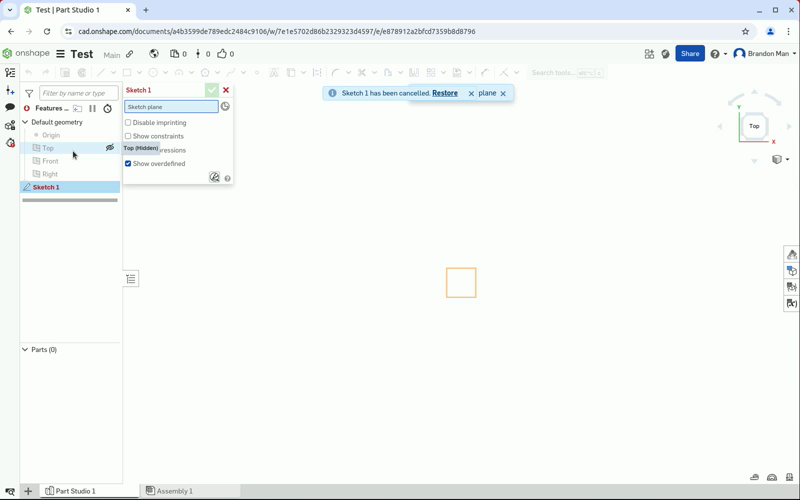
click(73, 150)
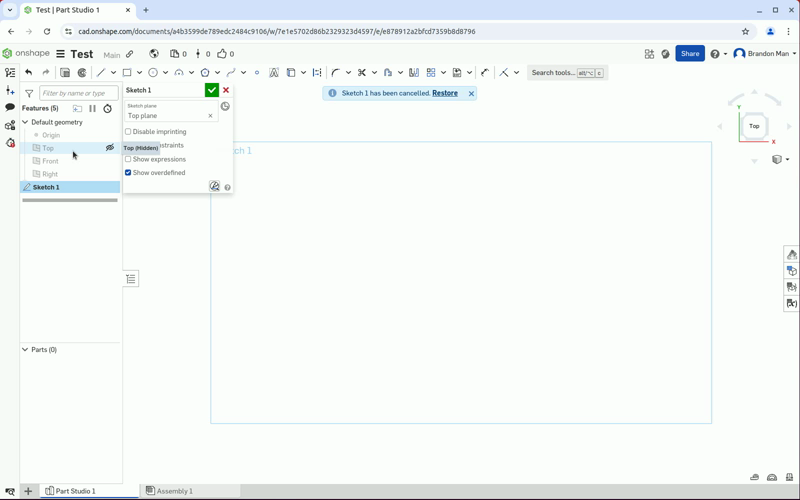
mouse_move(73, 352)
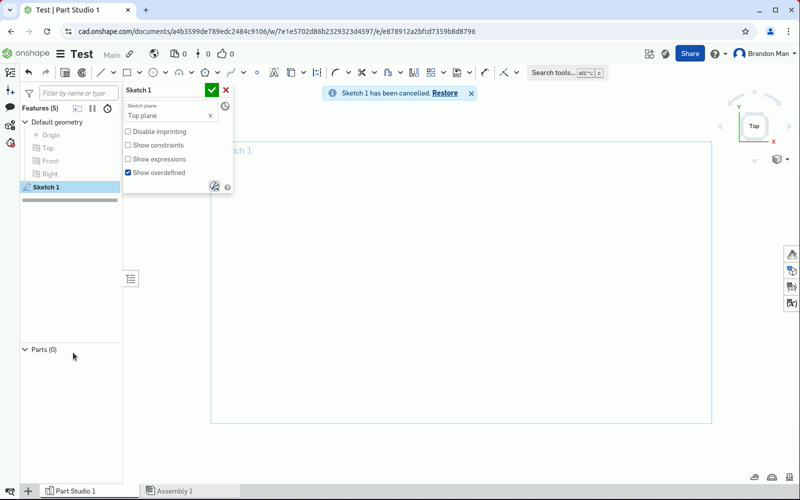
key(y)
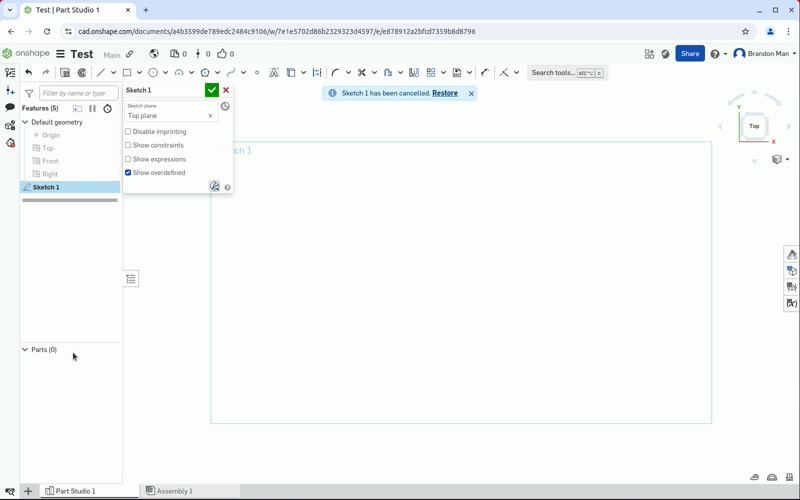
key(l)
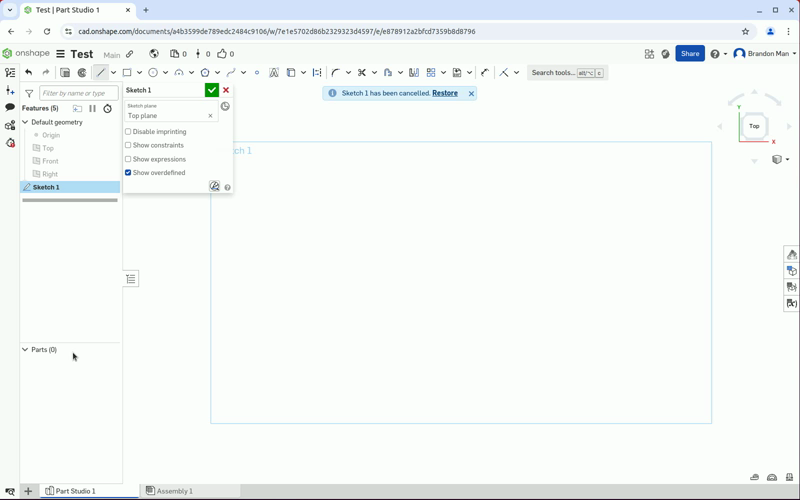
key_down(shift)
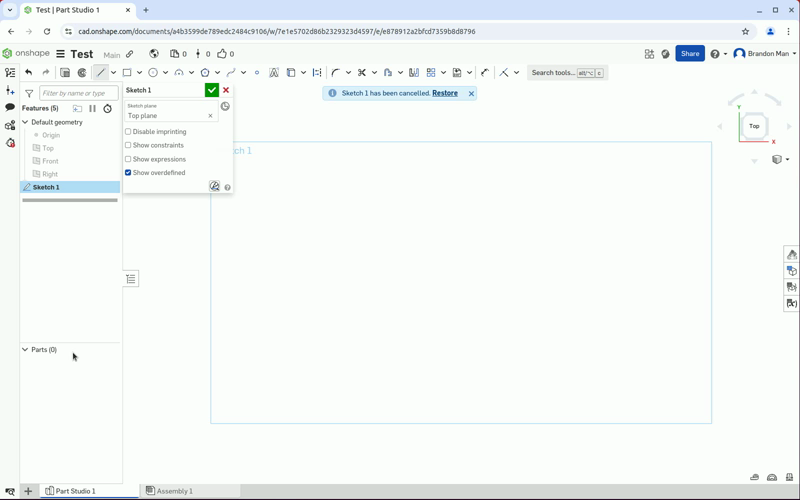
mouse_move(348, 226)
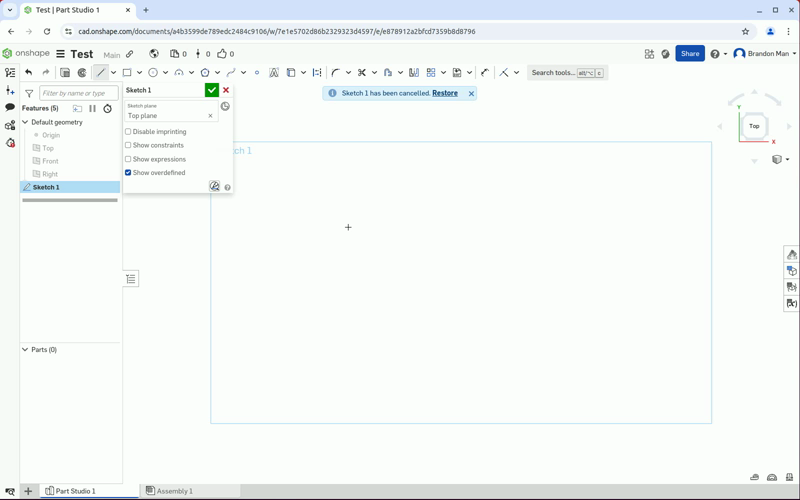
click(348, 226)
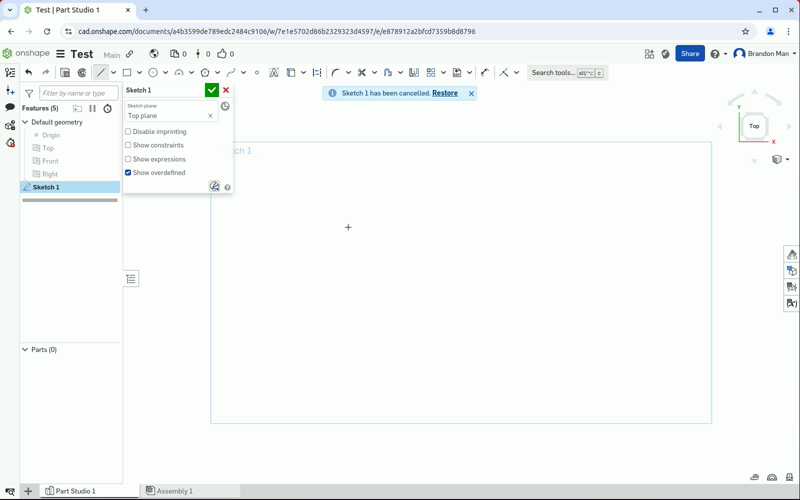
key_up(shift)
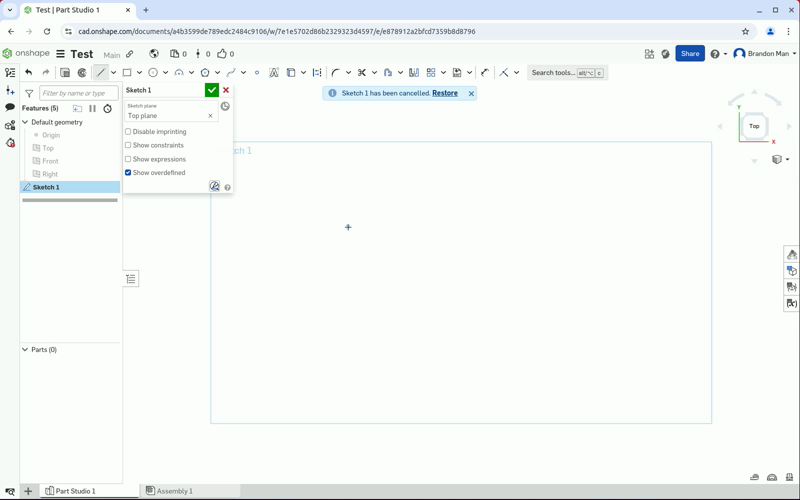
key_down(shift)
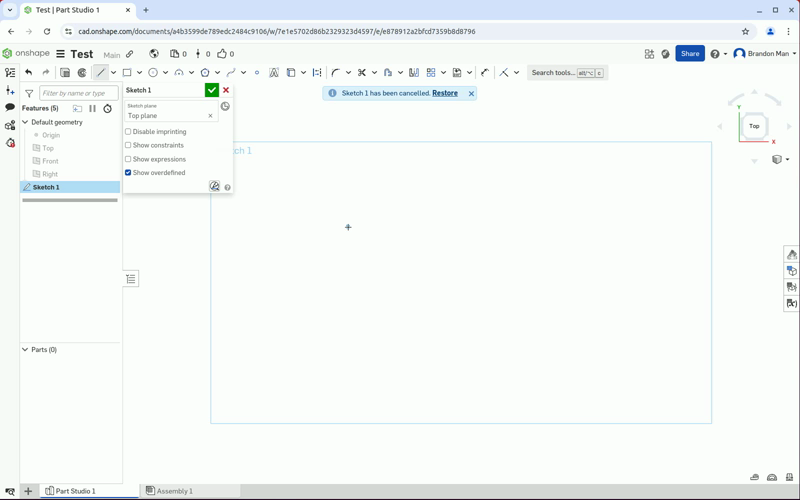
mouse_move(460, 283)
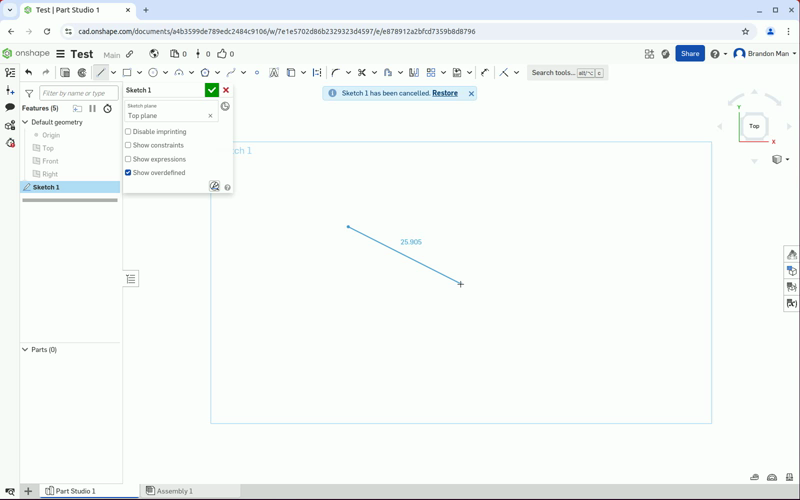
click(460, 283)
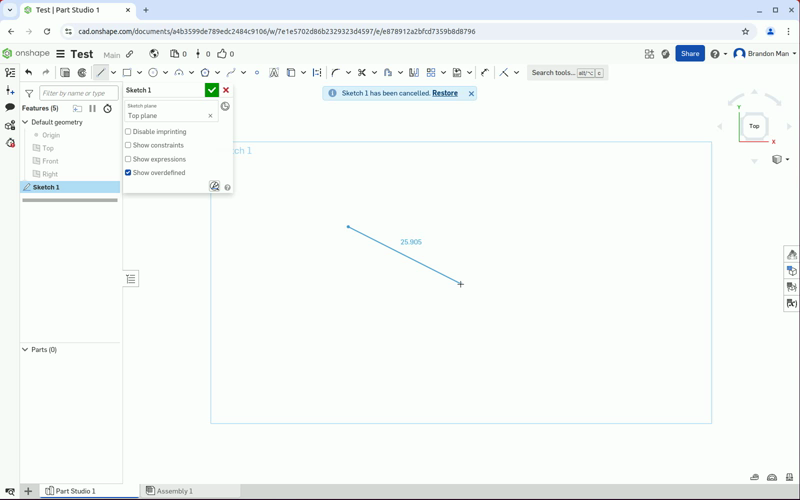
key_up(shift)
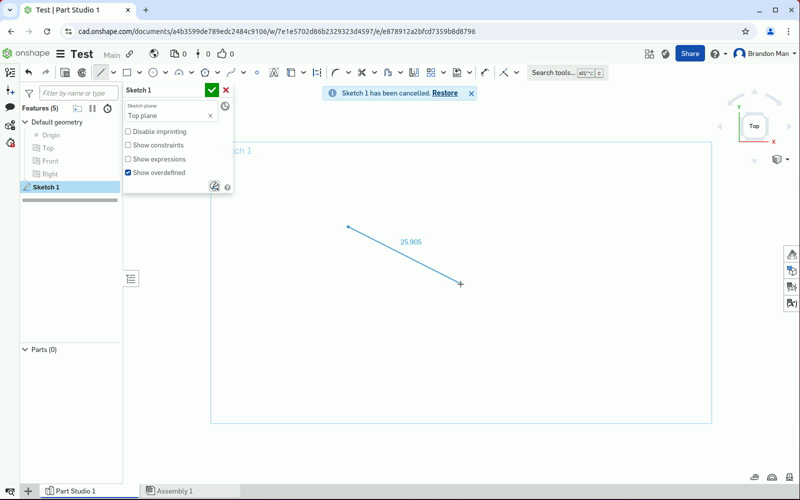
key_down(shift)
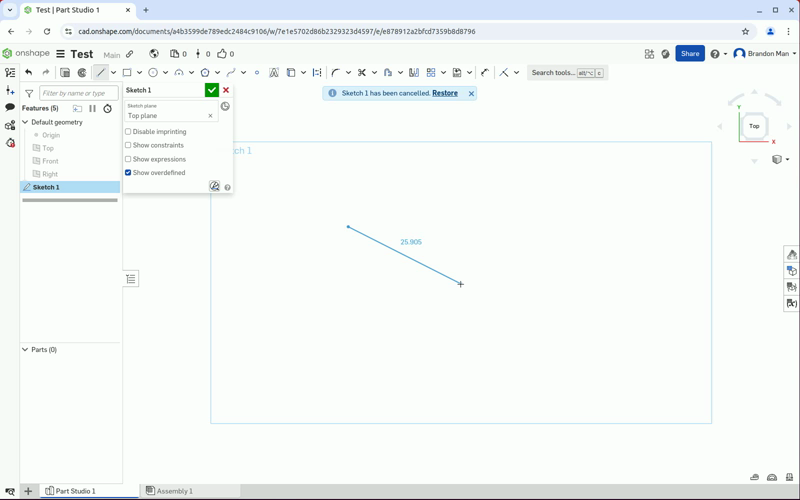
mouse_move(460, 169)
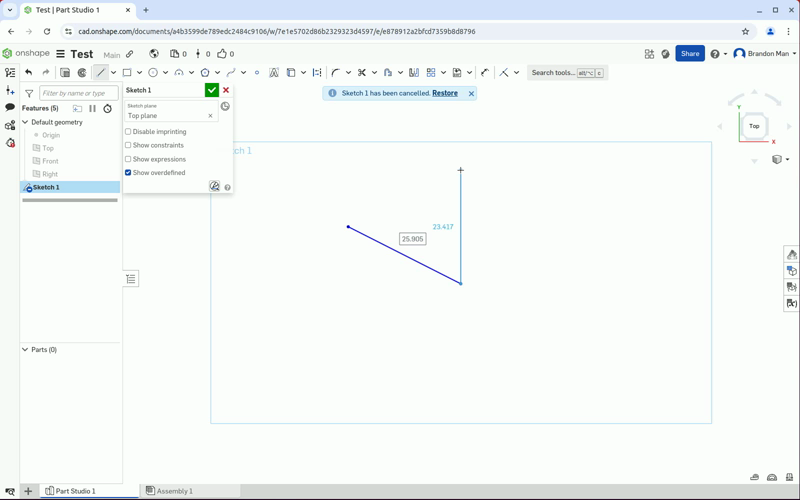
click(460, 169)
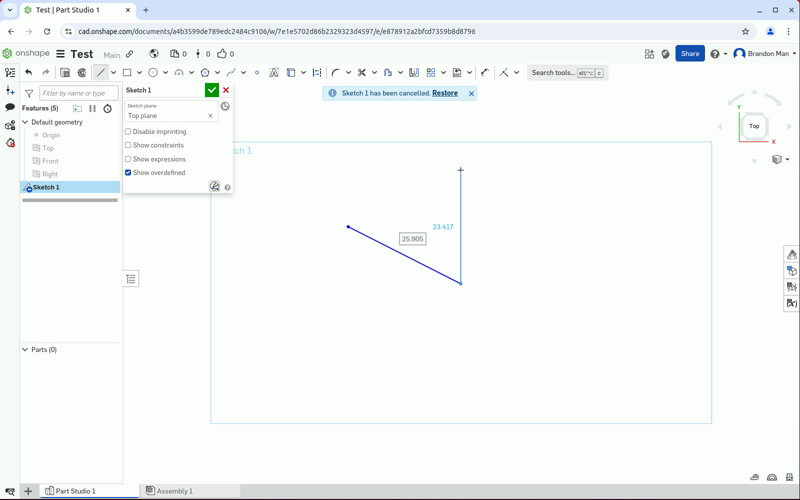
key_up(shift)
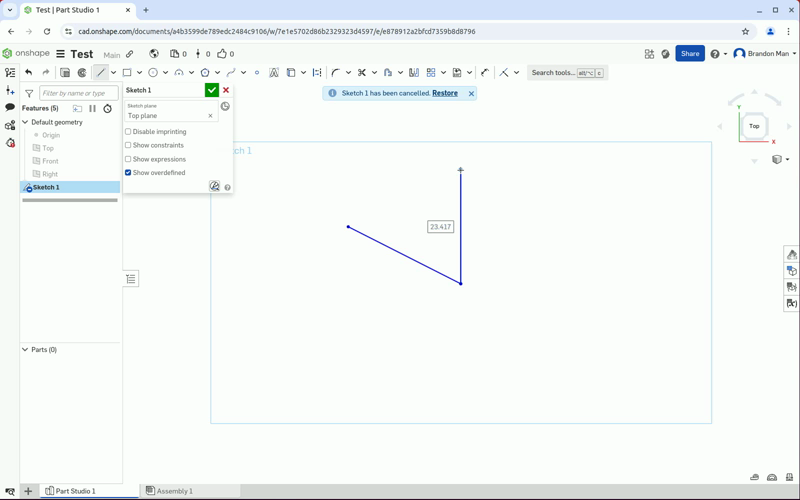
key_down(shift)
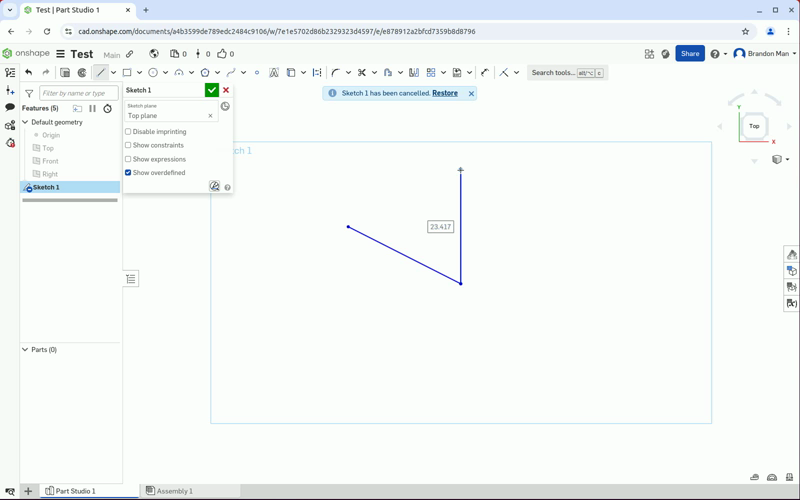
mouse_move(348, 169)
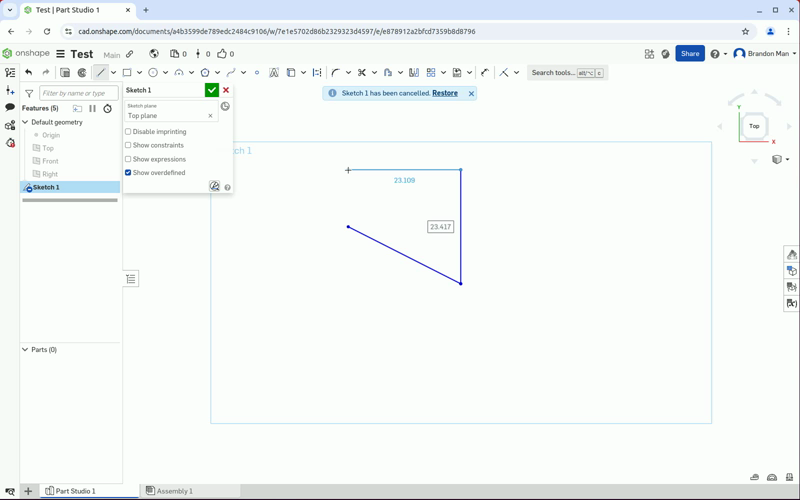
click(348, 169)
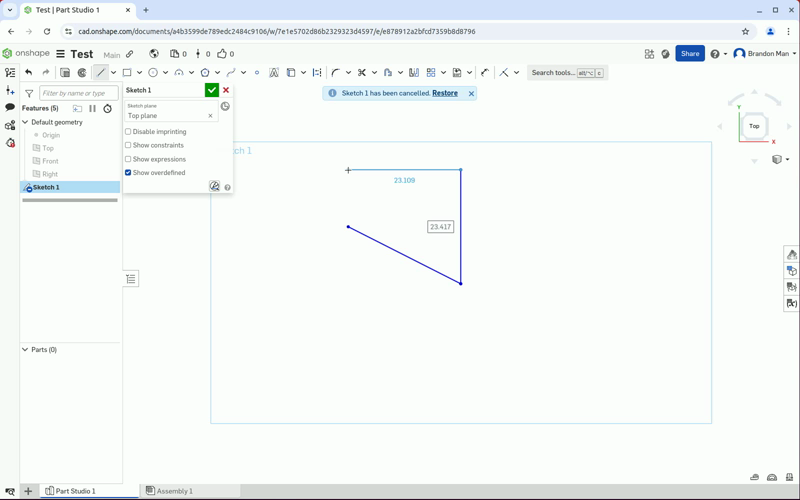
key_up(shift)
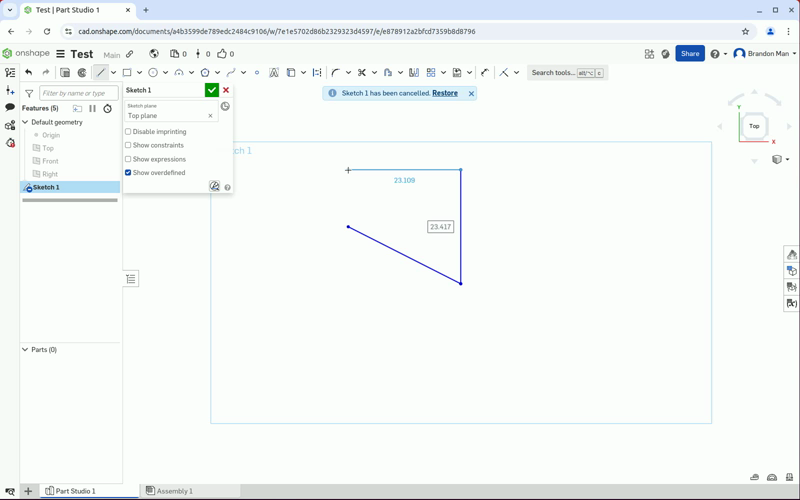
mouse_move(378, 169)
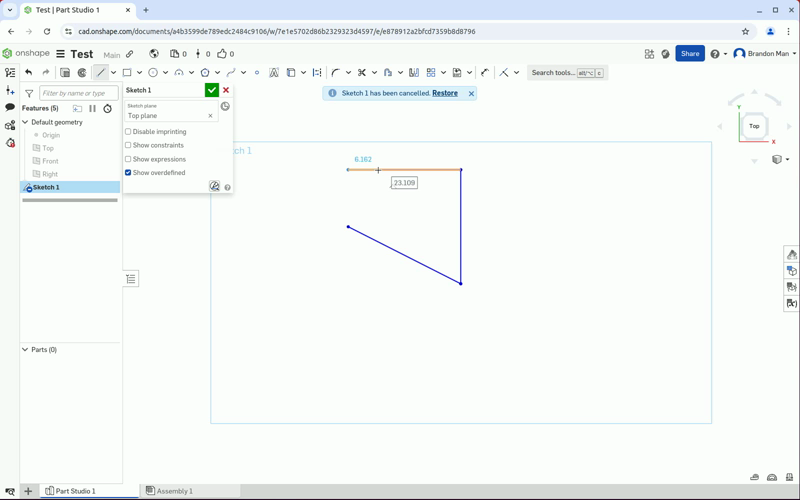
key_down(shift)
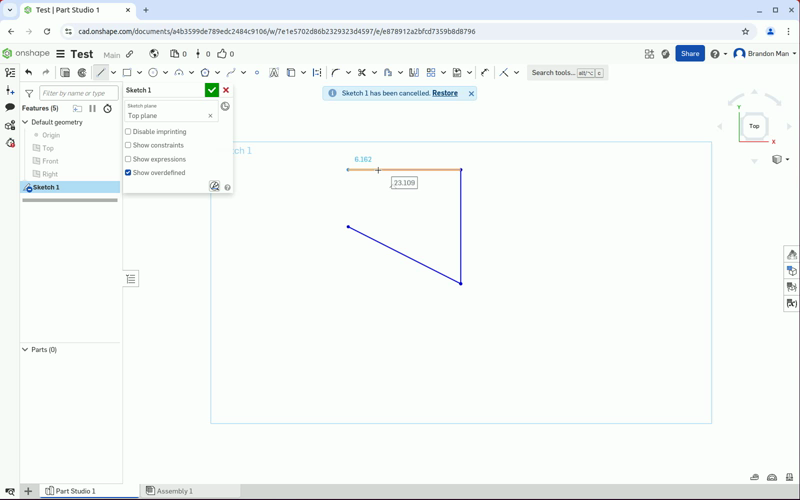
mouse_move(348, 226)
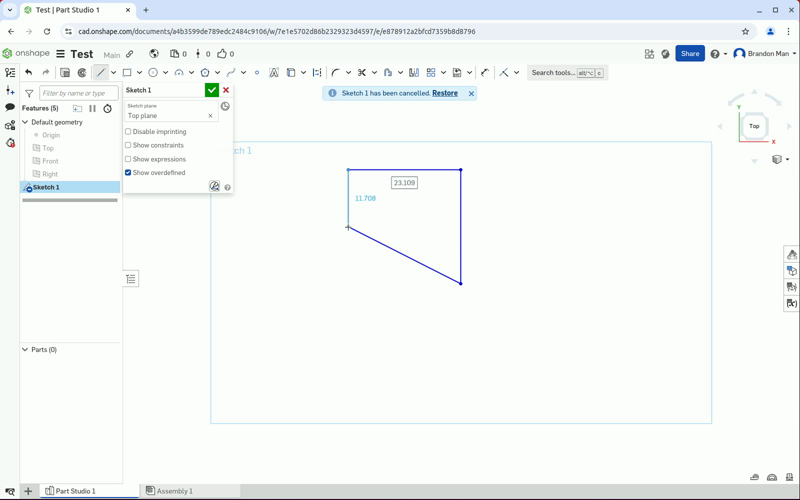
key_up(shift)
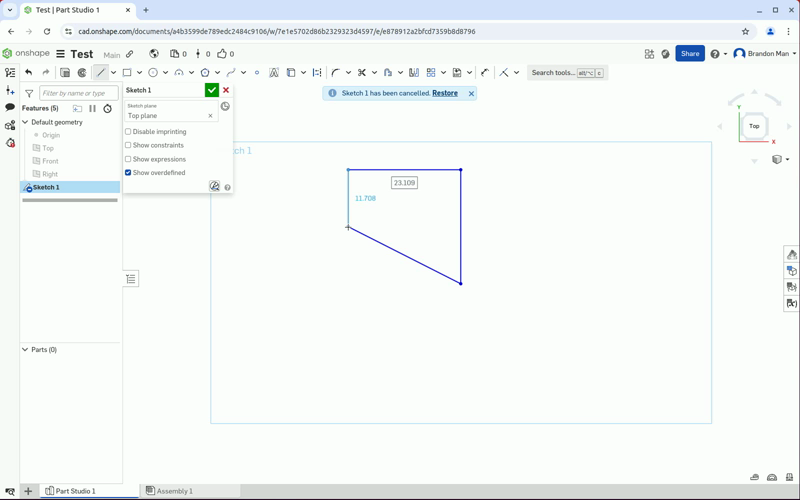
click(348, 226)
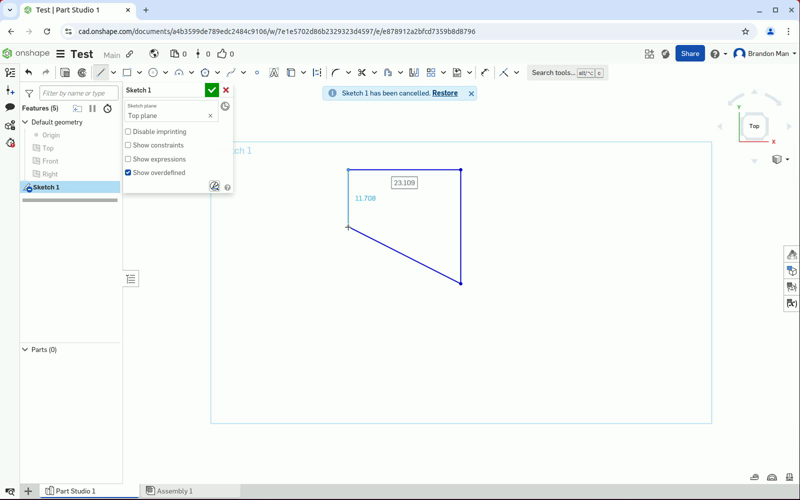
key(esc)
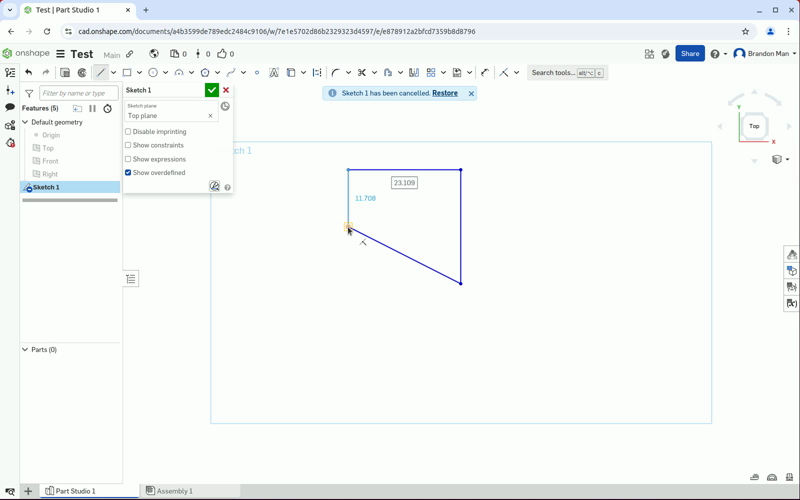
mouse_move(442, 239)
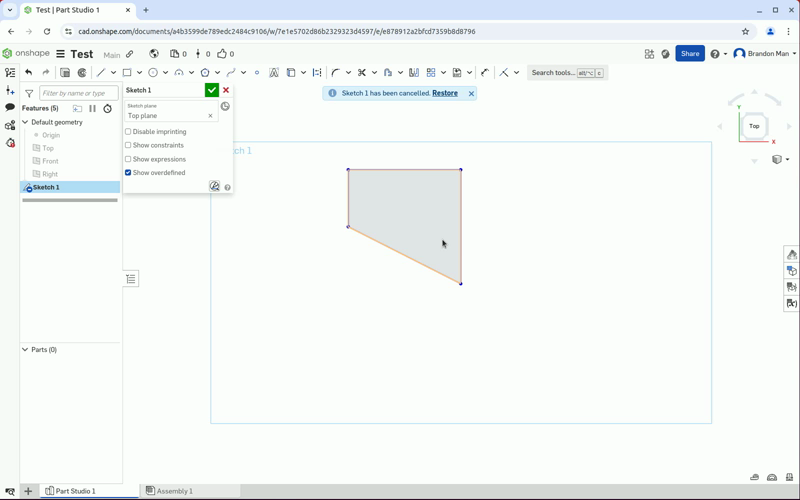
click(442, 239)
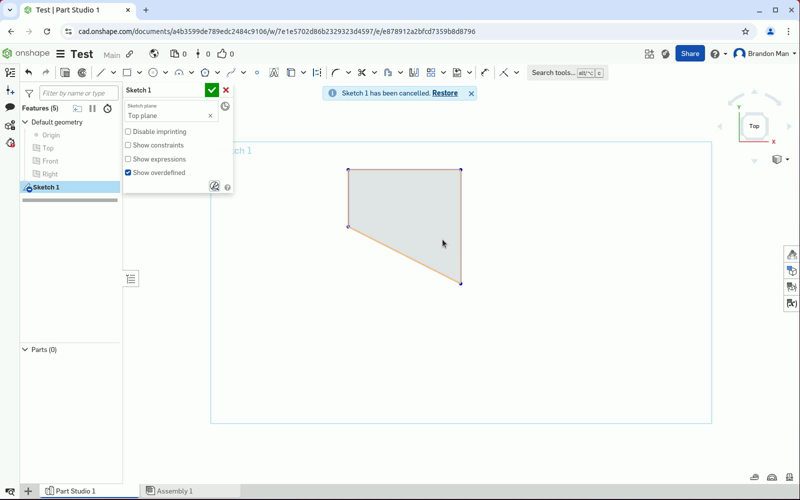
mouse_move(73, 352)
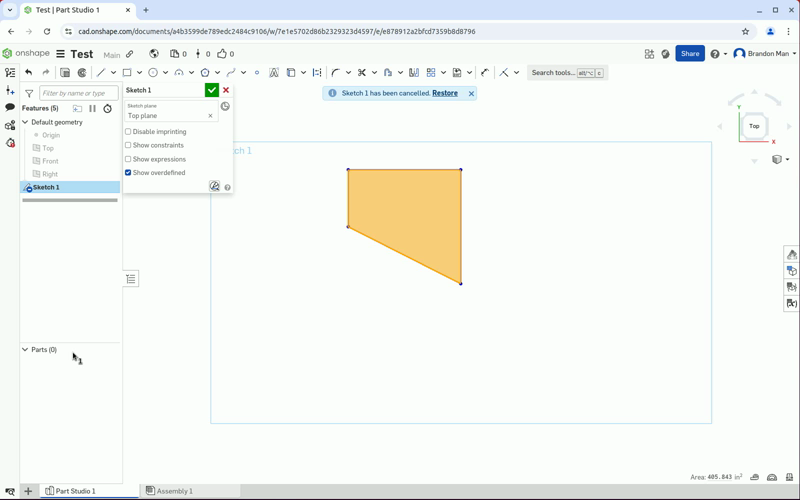
key(shift+y)
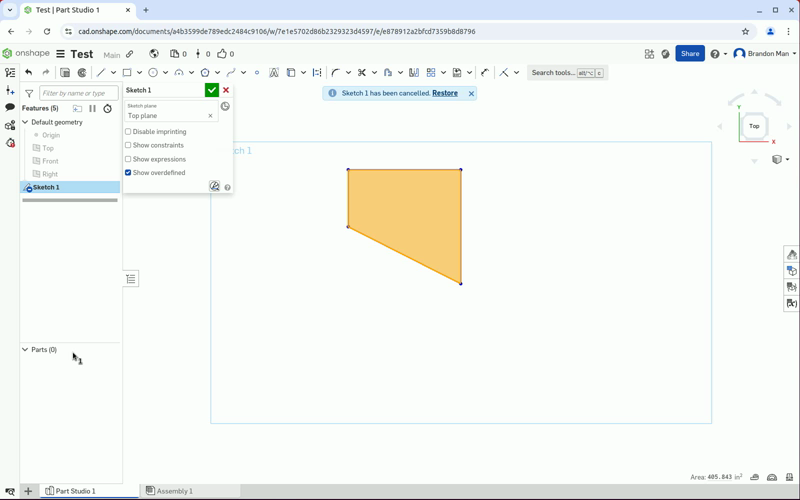
key(shift+e)
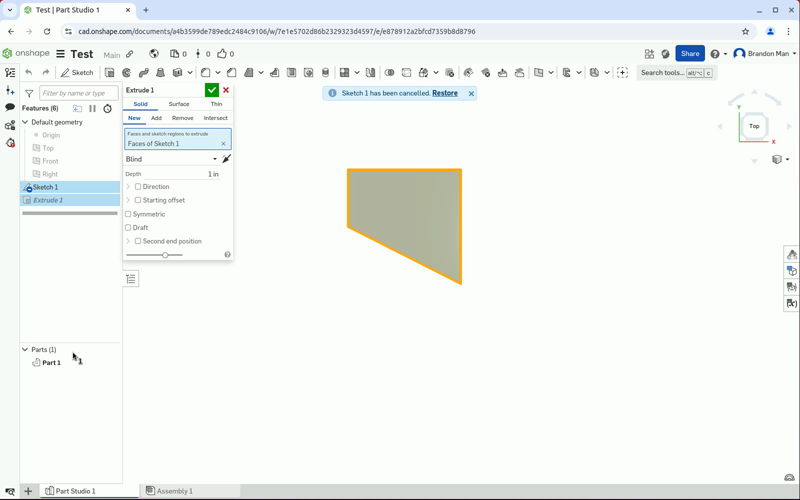
mouse_move(143, 106)
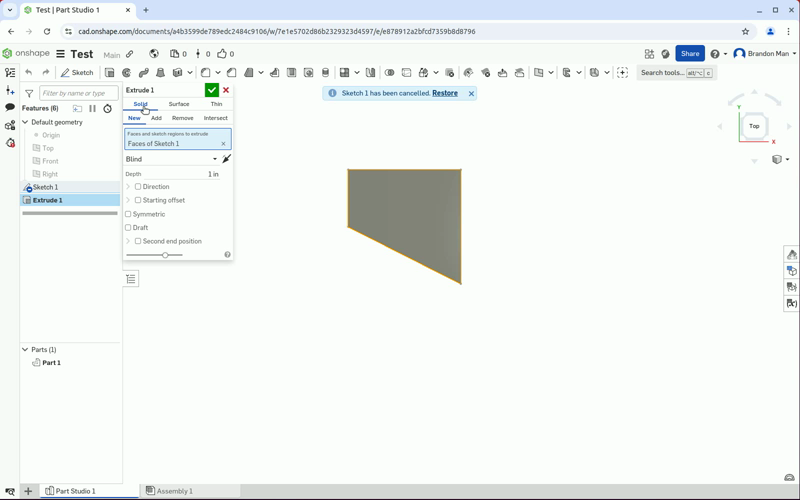
click(143, 106)
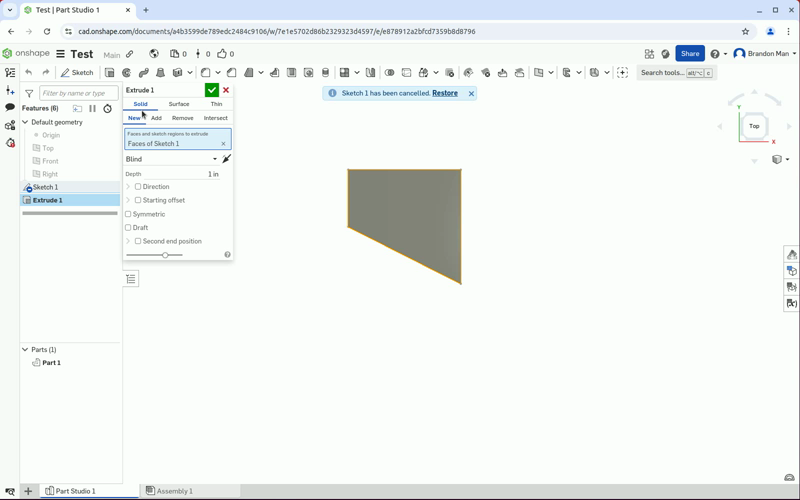
mouse_move(137, 120)
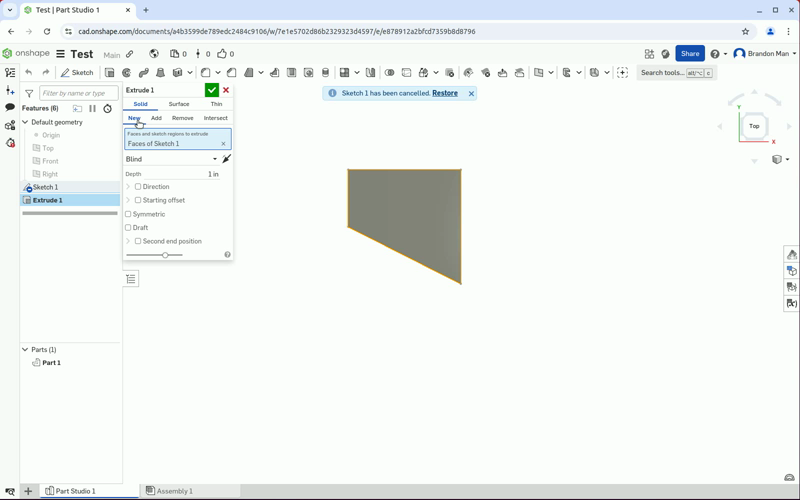
click(137, 120)
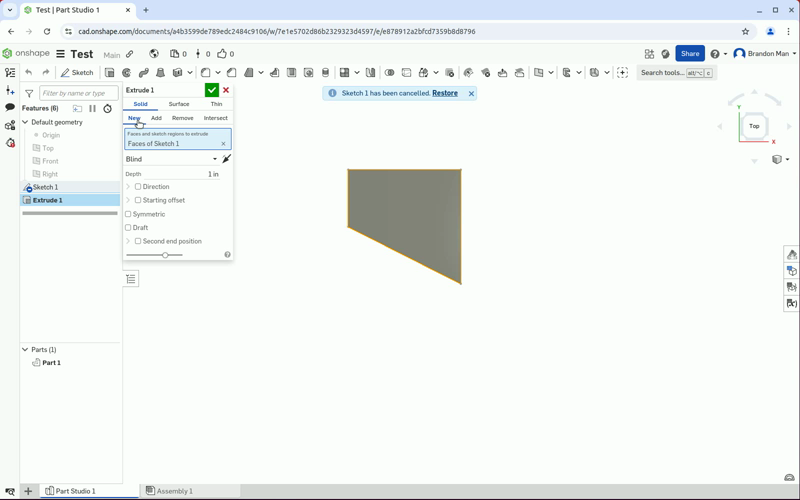
key(tab, 4)
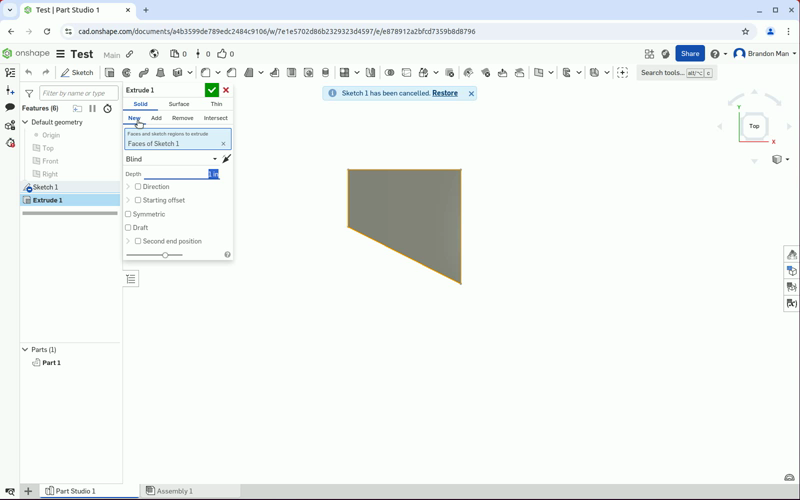
text(5.777)
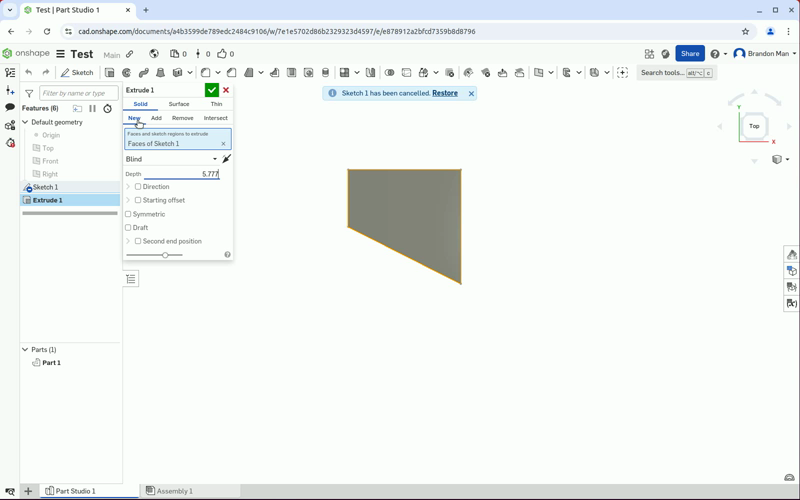
key(enter)
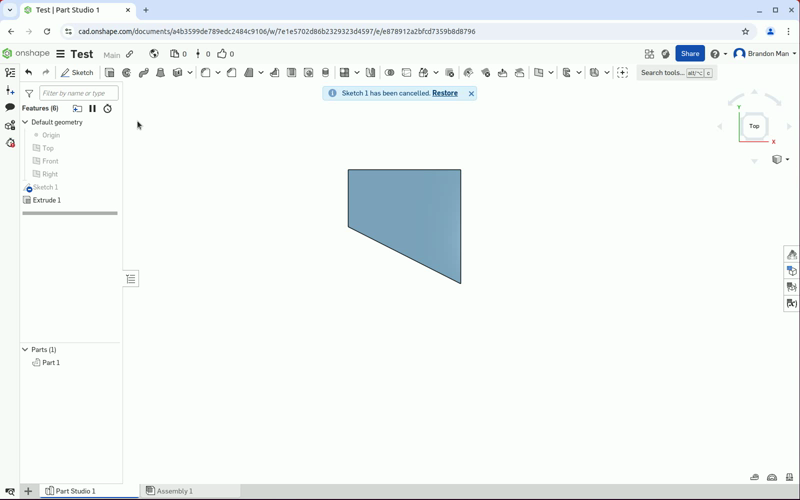
key(shift+h)
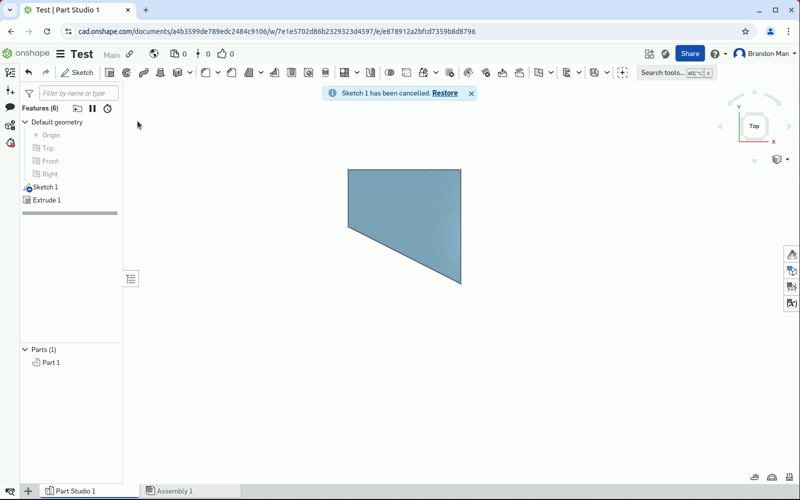
key(shift+h)
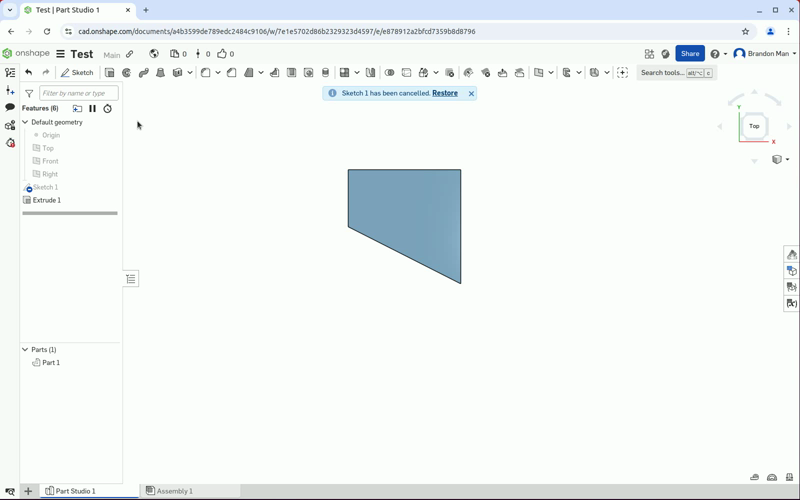
mouse_move(73, 189)
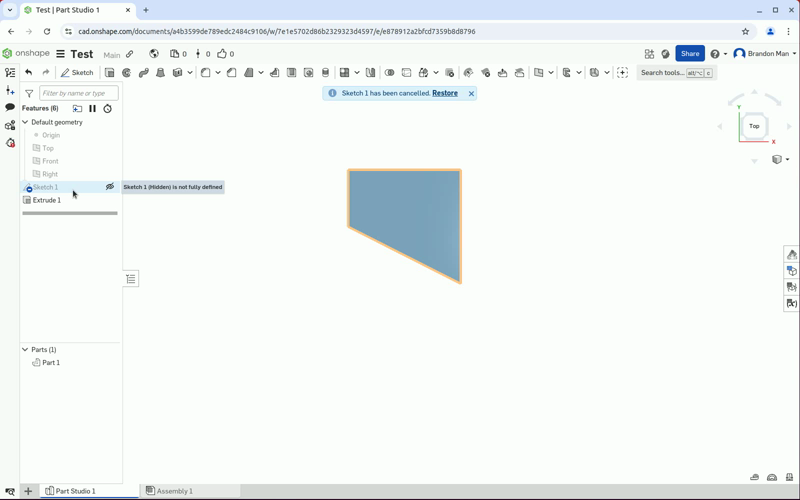
click(73, 189)
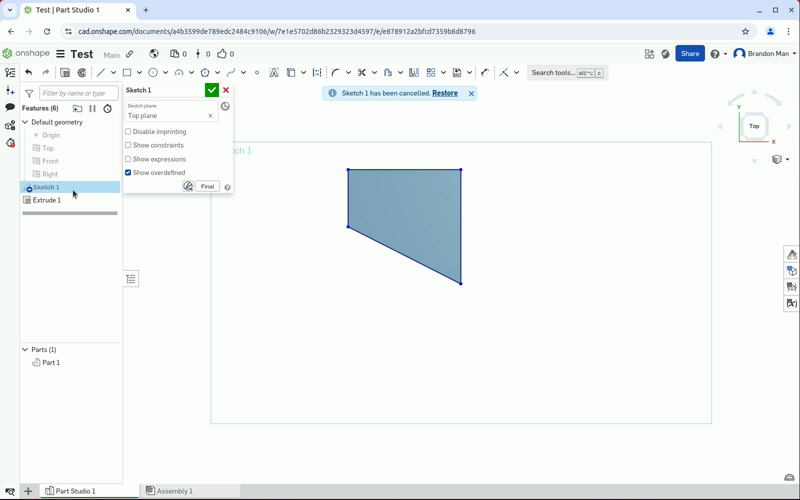
mouse_move(229, 92)
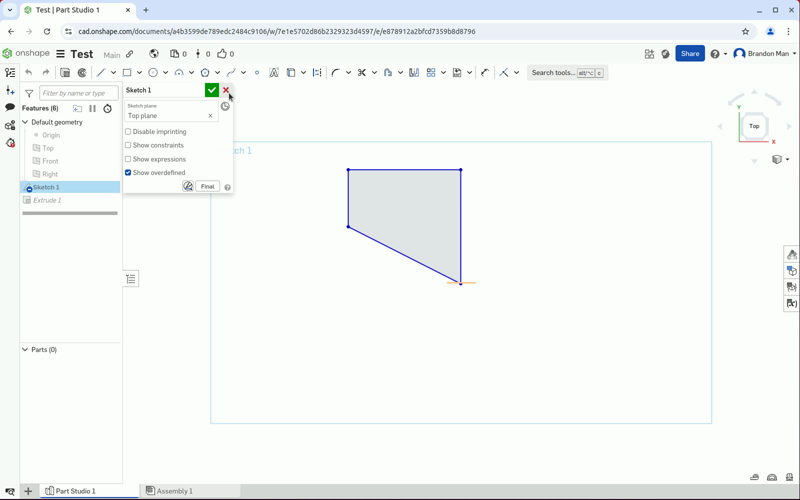
click(229, 92)
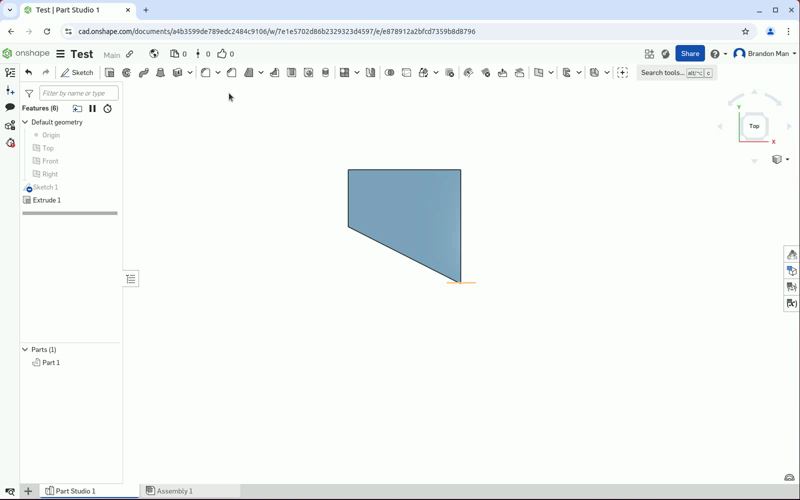
mouse_move(541, 75)
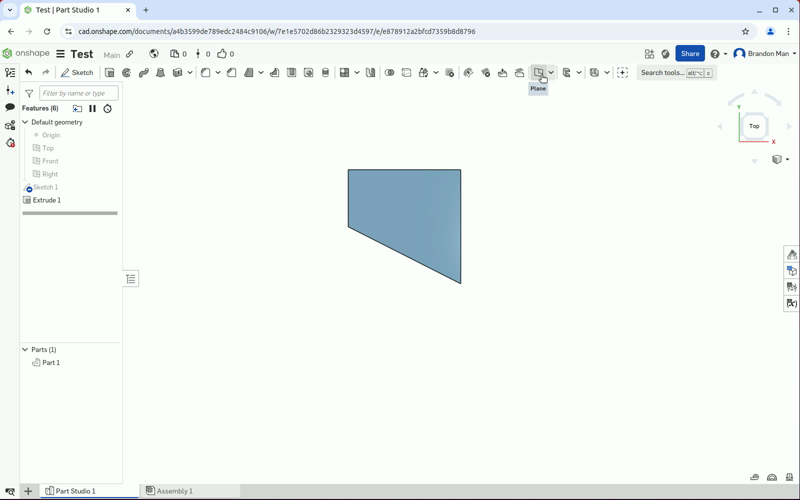
click(541, 75)
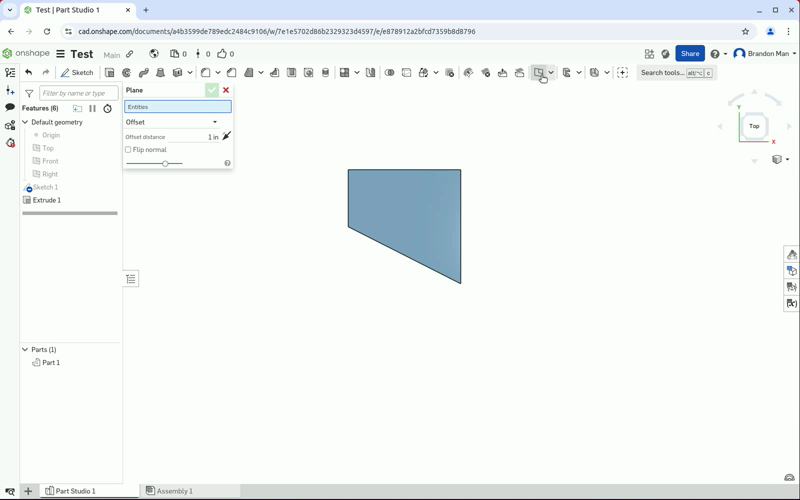
mouse_move(73, 150)
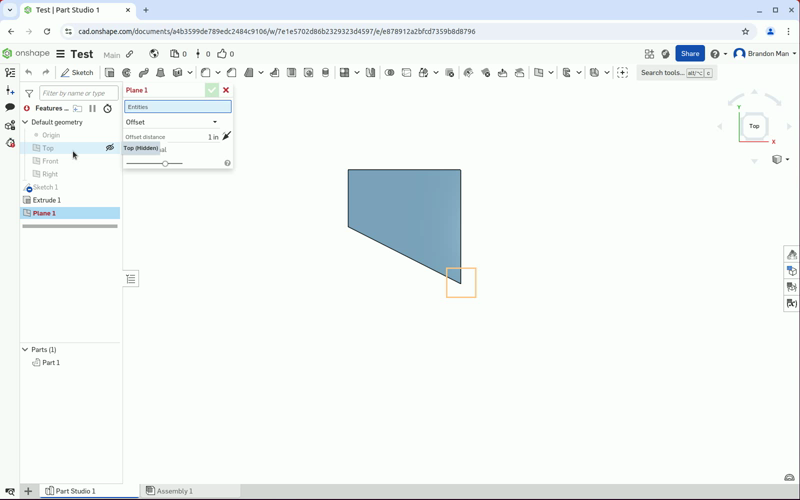
click(73, 150)
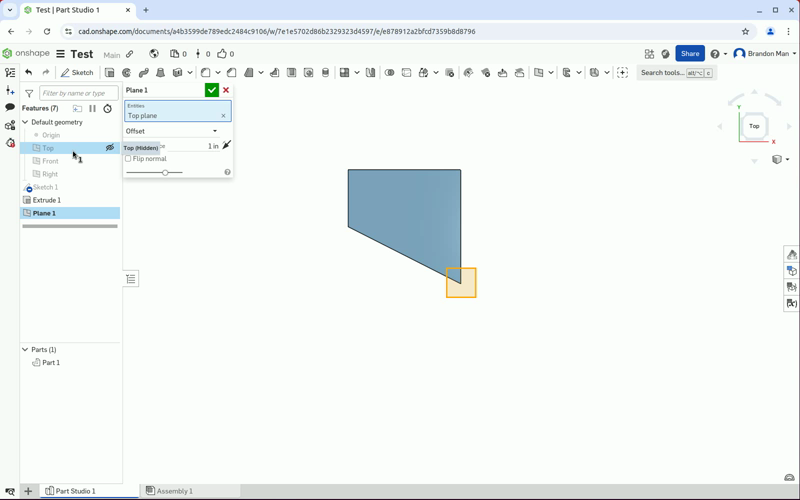
key(tab, 2)
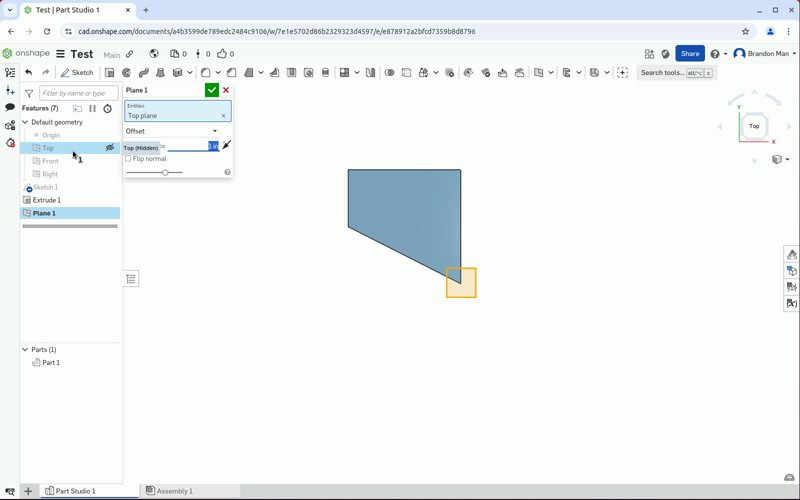
text(5.792)
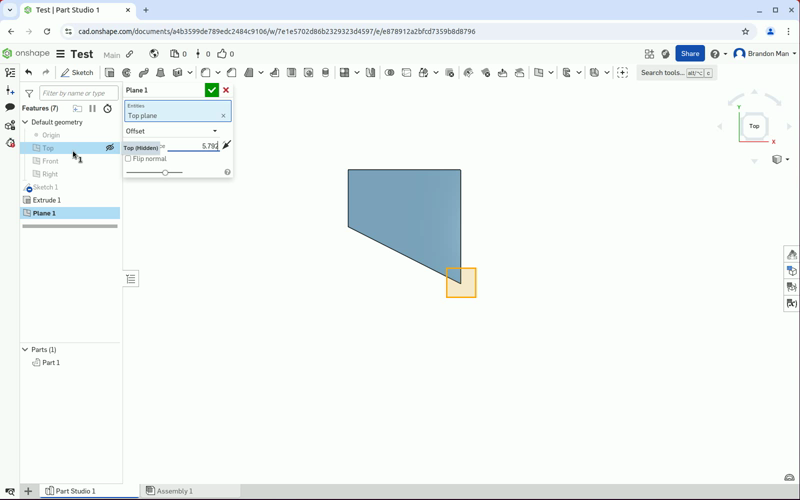
key(enter, 2)
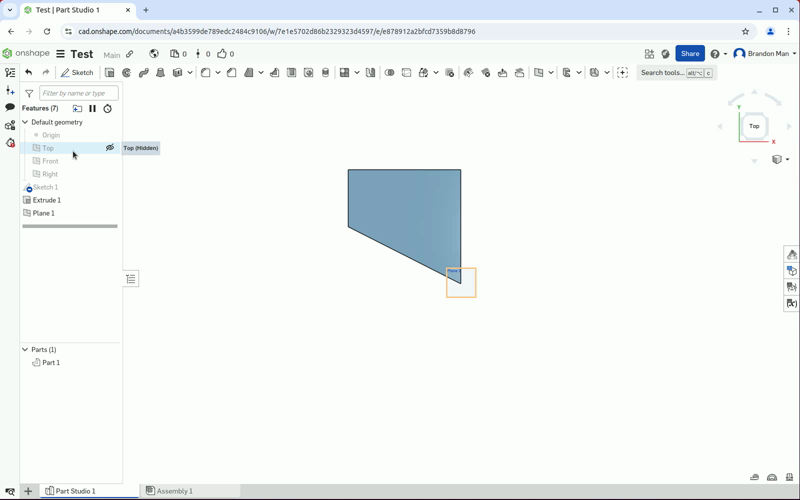
key(shift+s)
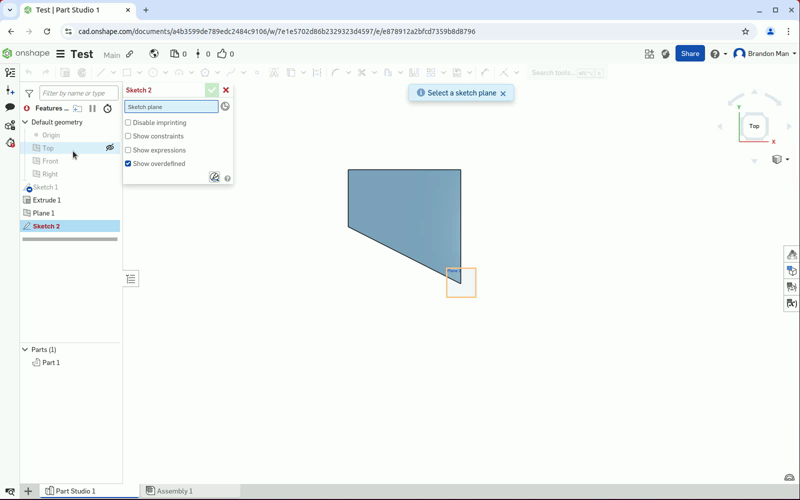
mouse_move(73, 215)
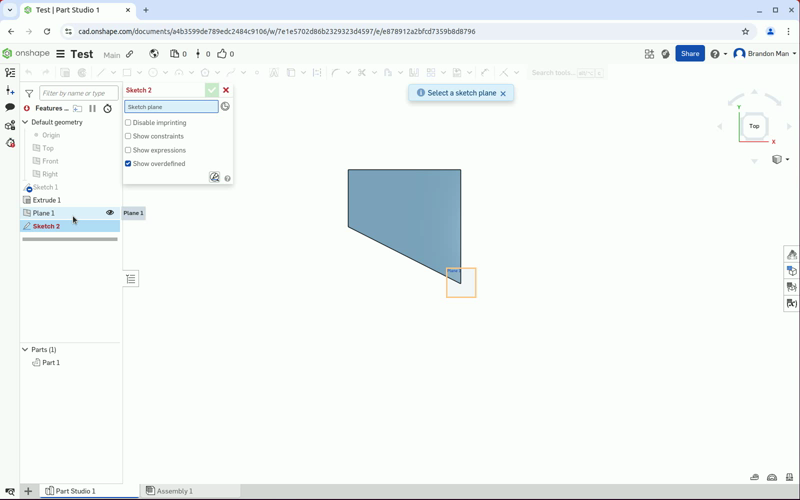
click(73, 215)
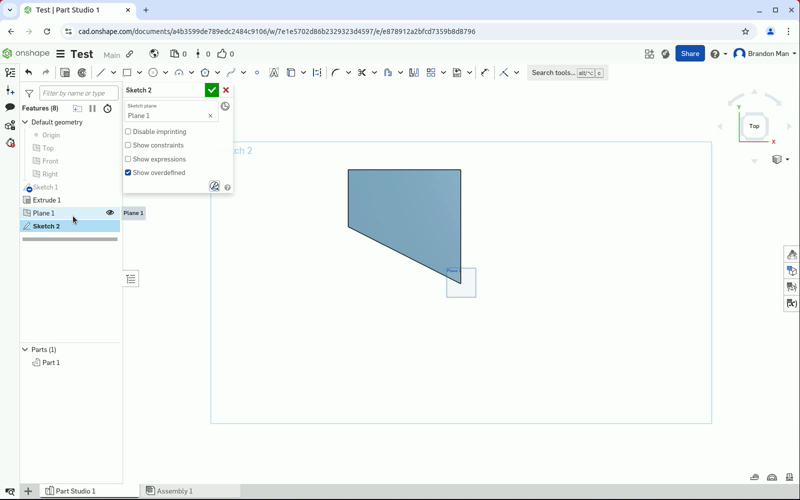
mouse_move(73, 352)
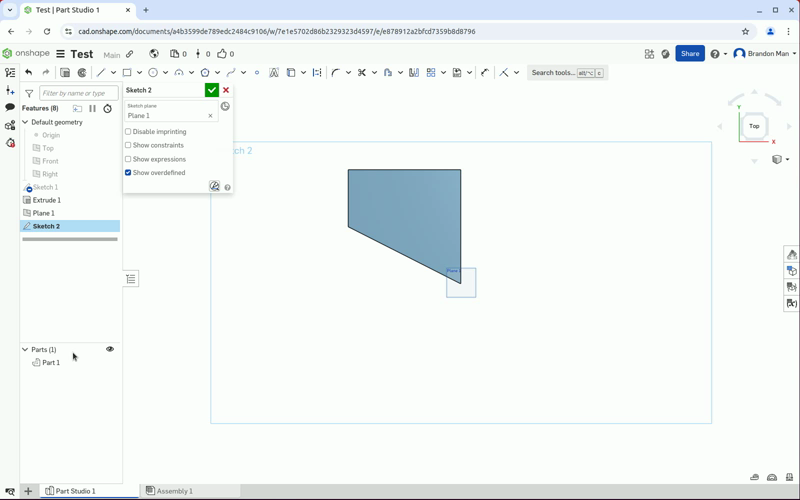
key(y)
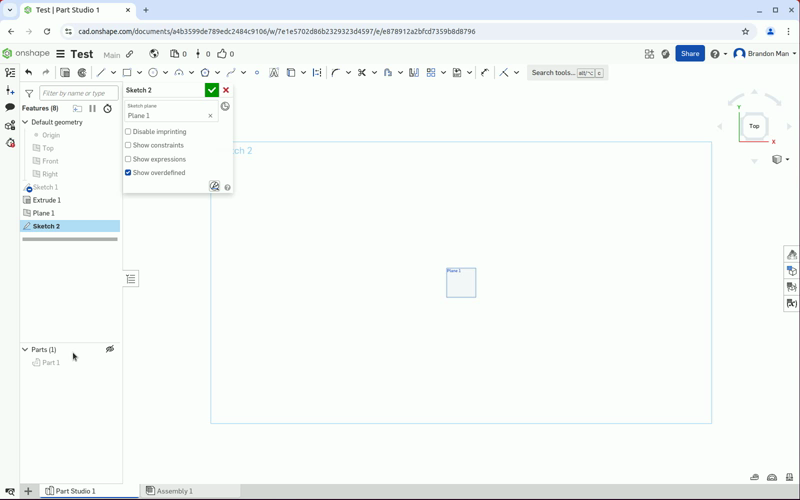
key(l)
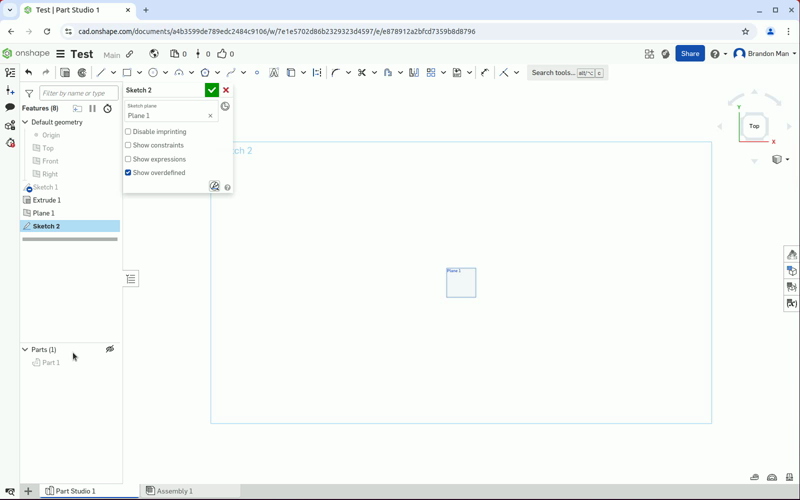
key_down(shift)
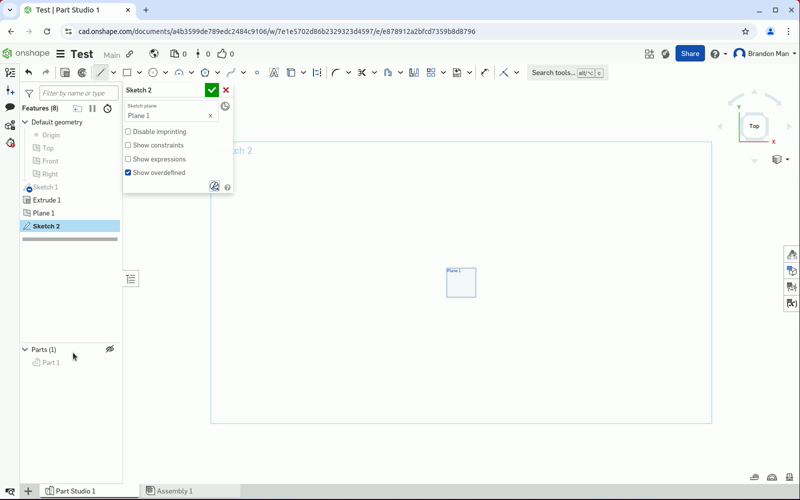
mouse_move(348, 226)
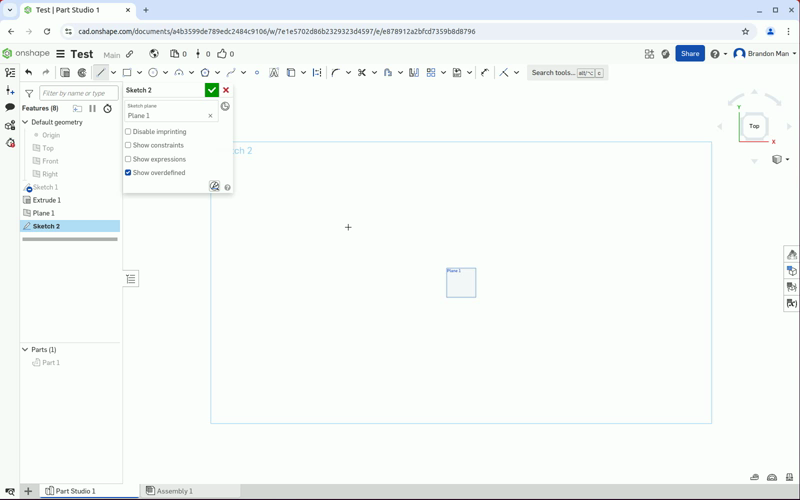
click(348, 226)
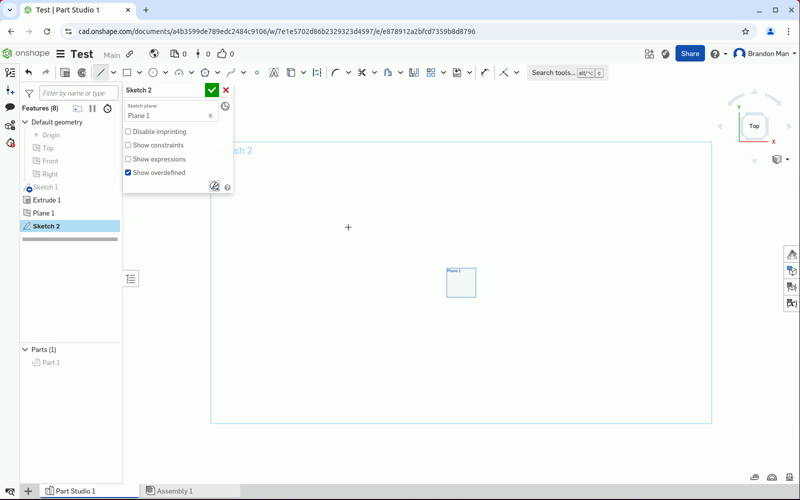
key_up(shift)
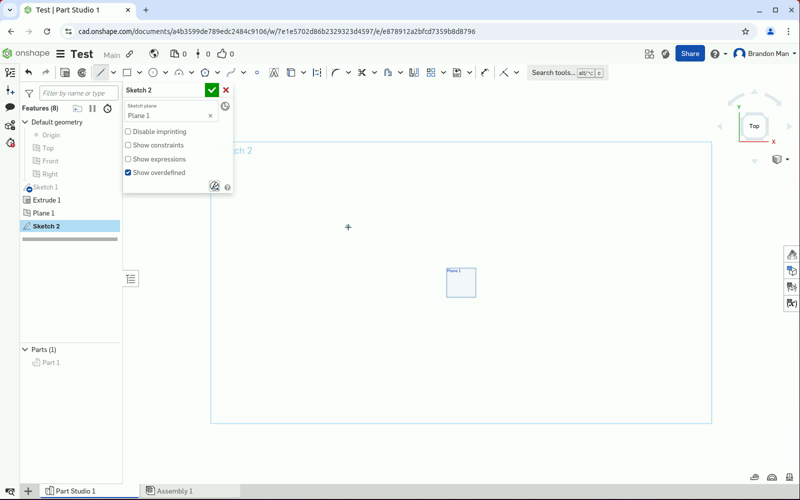
key_down(shift)
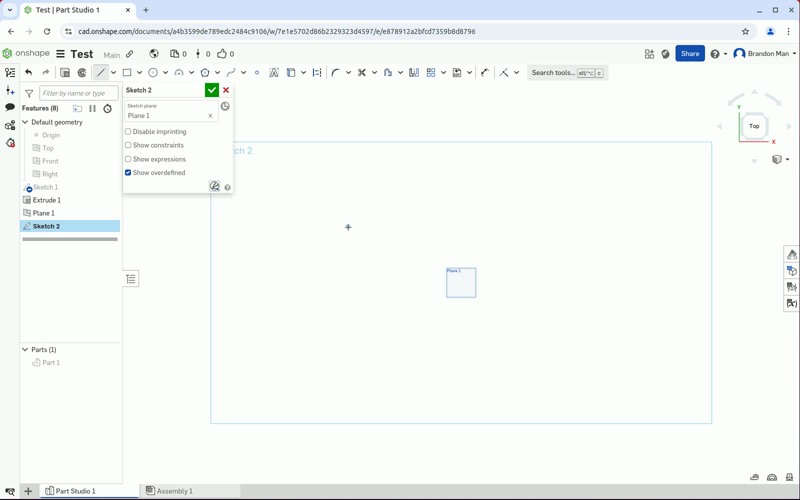
mouse_move(378, 226)
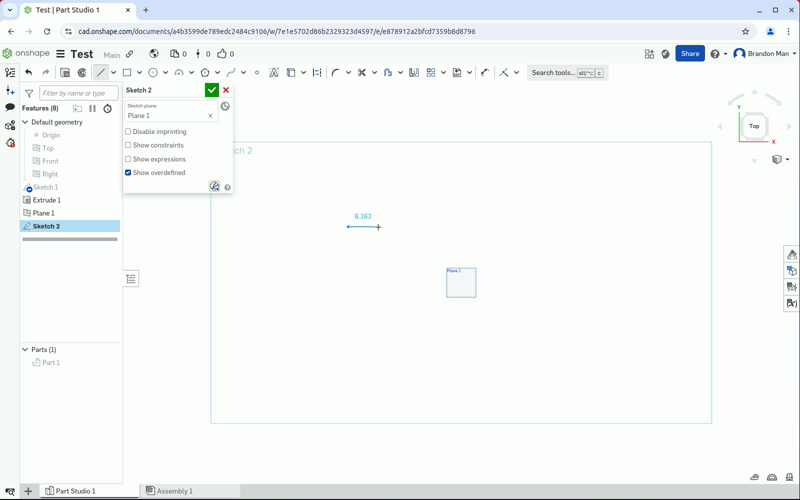
mouse_move(404, 226)
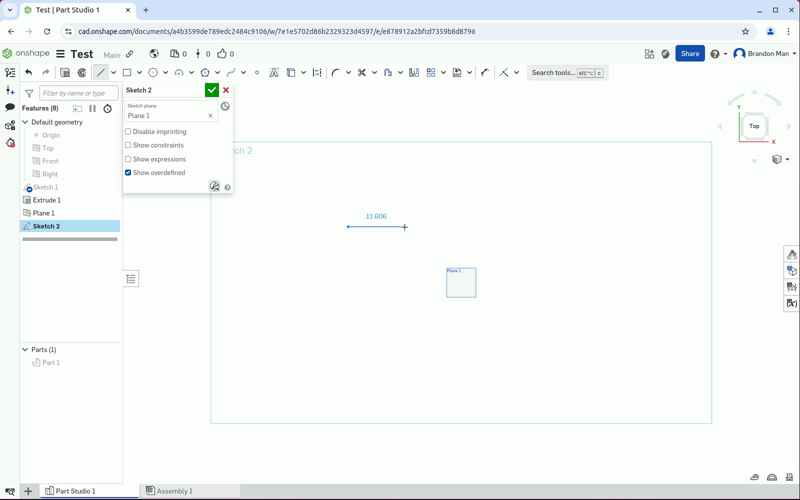
click(404, 226)
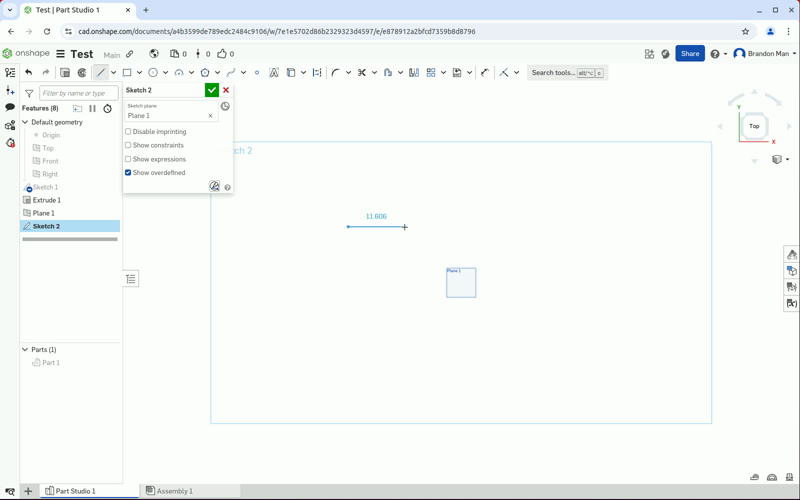
key_up(shift)
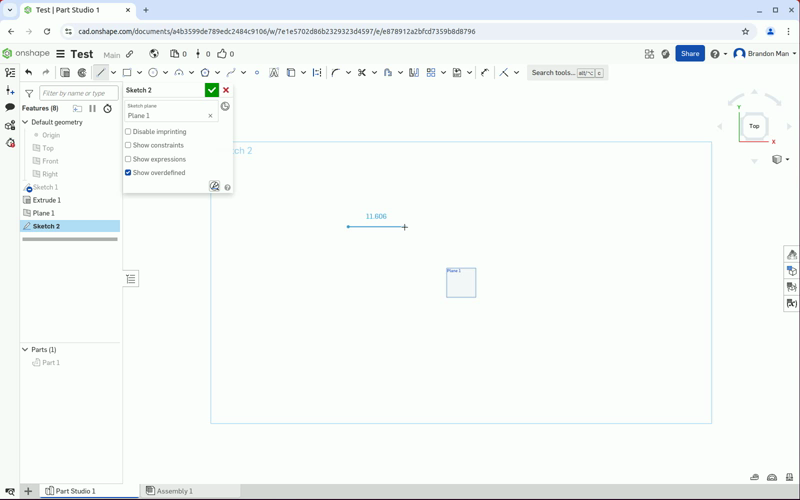
key_down(shift)
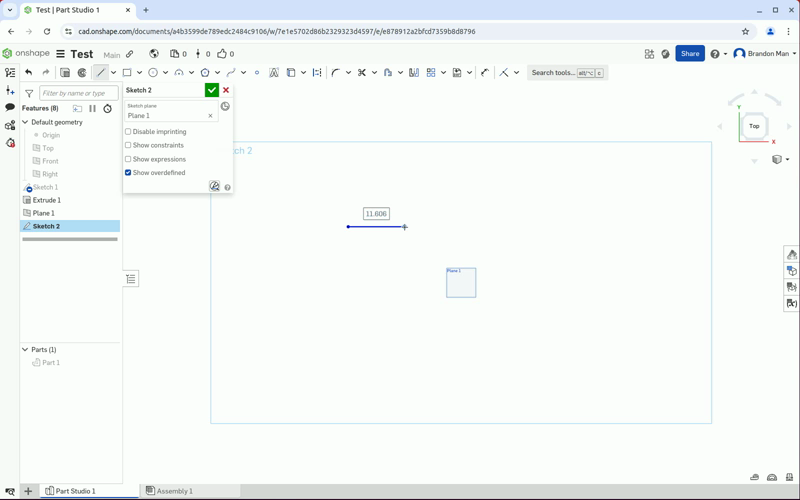
mouse_move(434, 226)
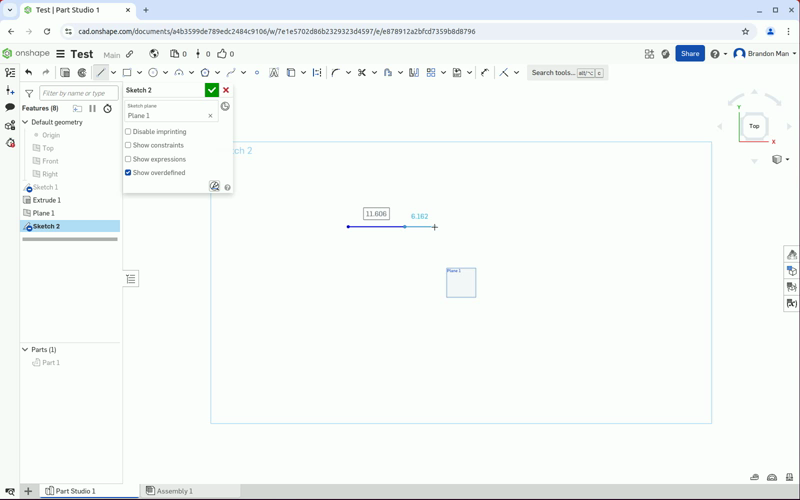
mouse_move(404, 169)
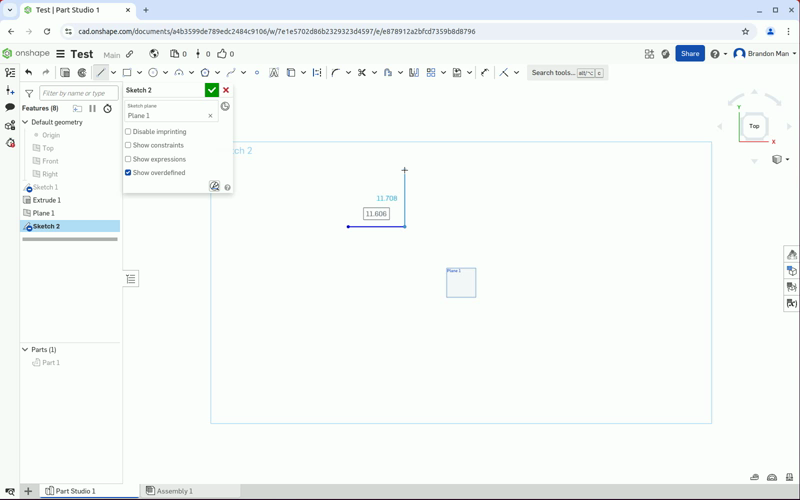
click(404, 169)
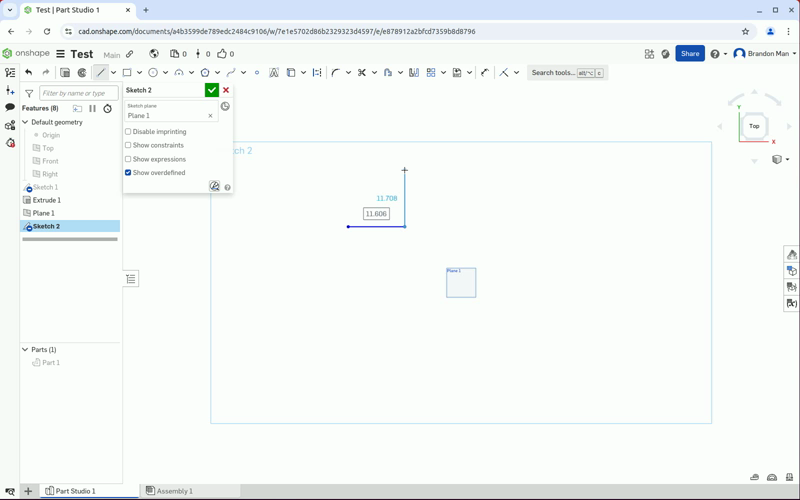
key_up(shift)
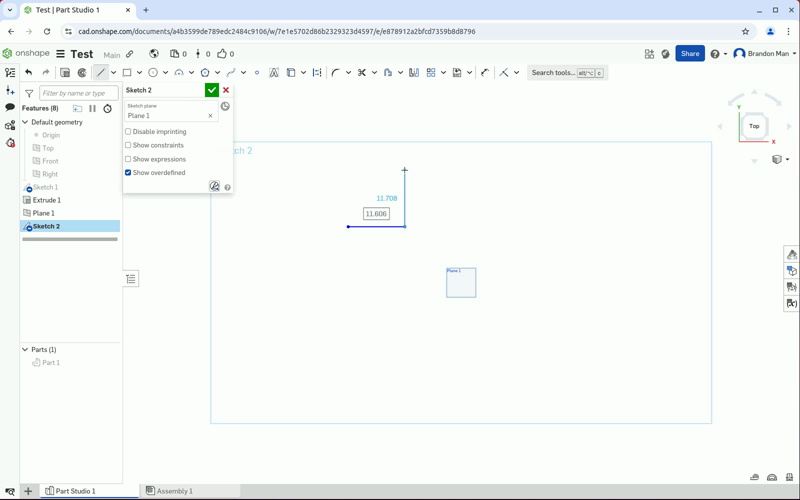
key_down(shift)
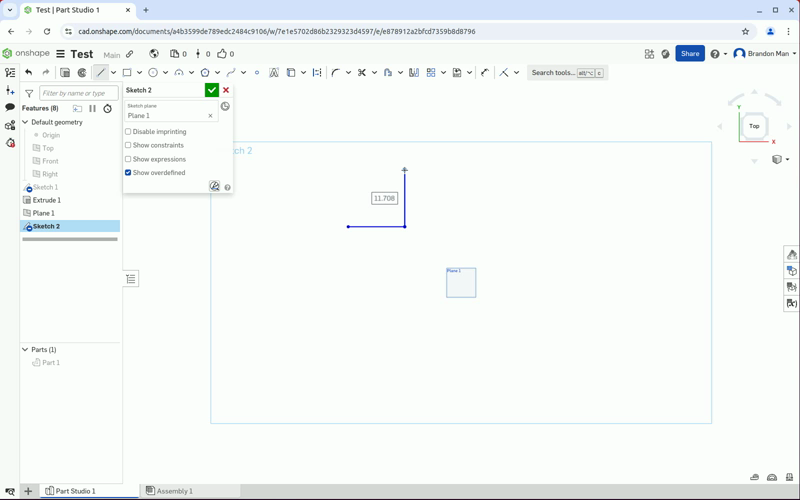
mouse_move(434, 169)
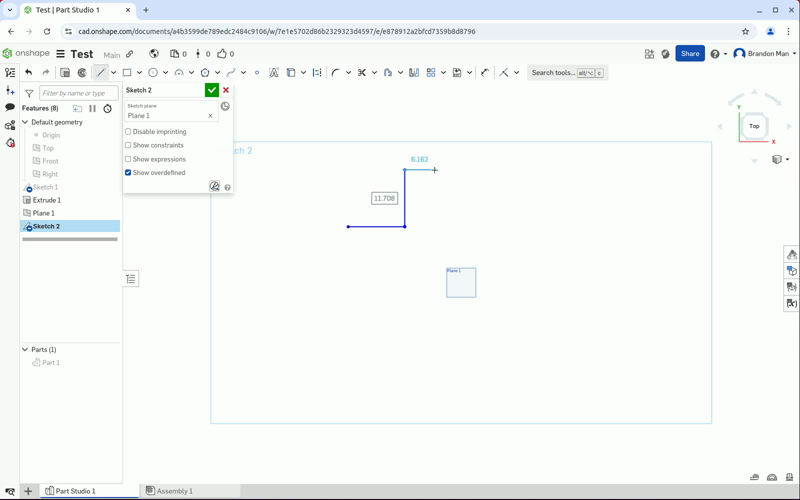
mouse_move(348, 169)
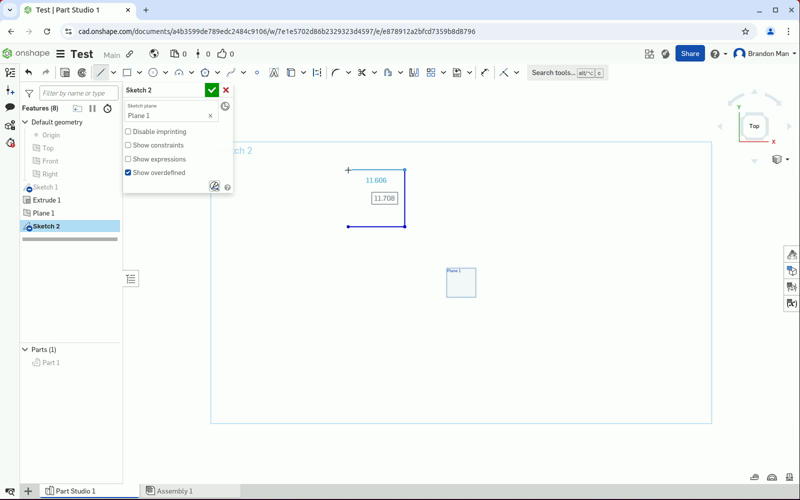
click(348, 169)
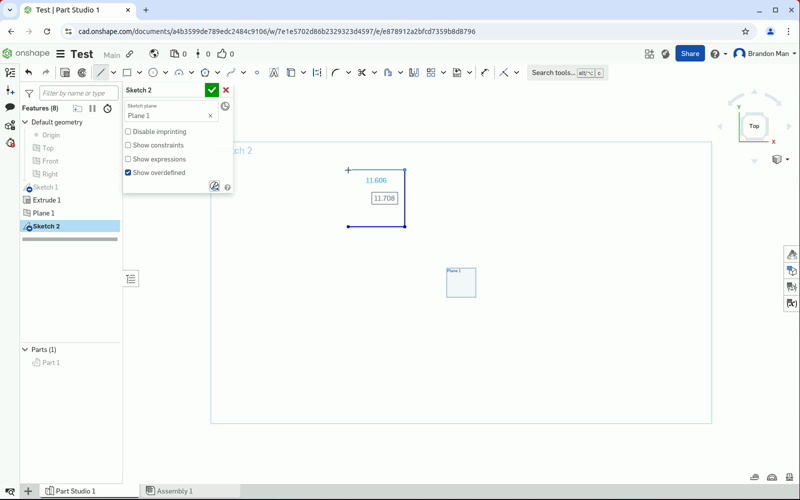
key_up(shift)
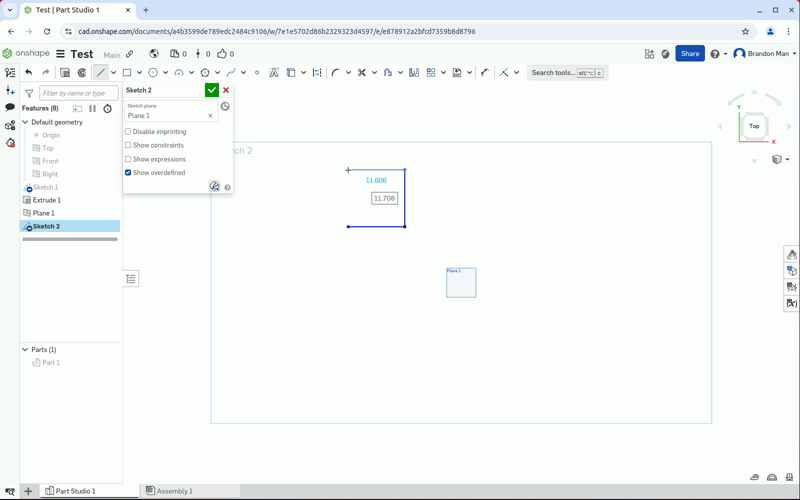
mouse_move(378, 169)
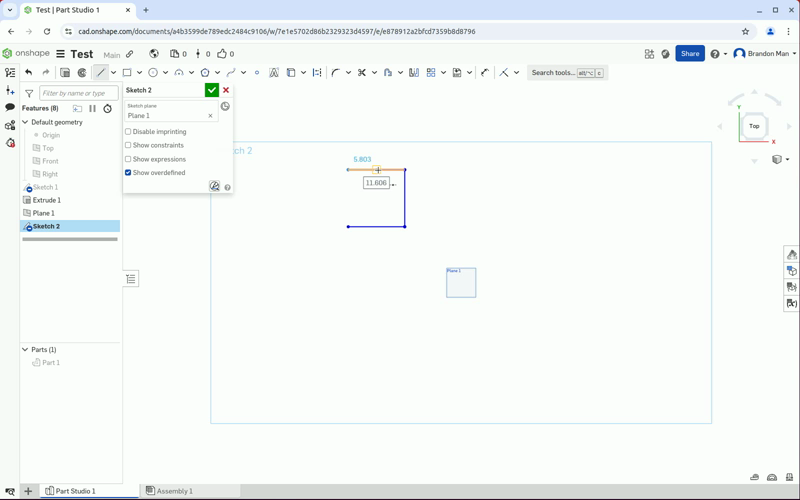
key_down(shift)
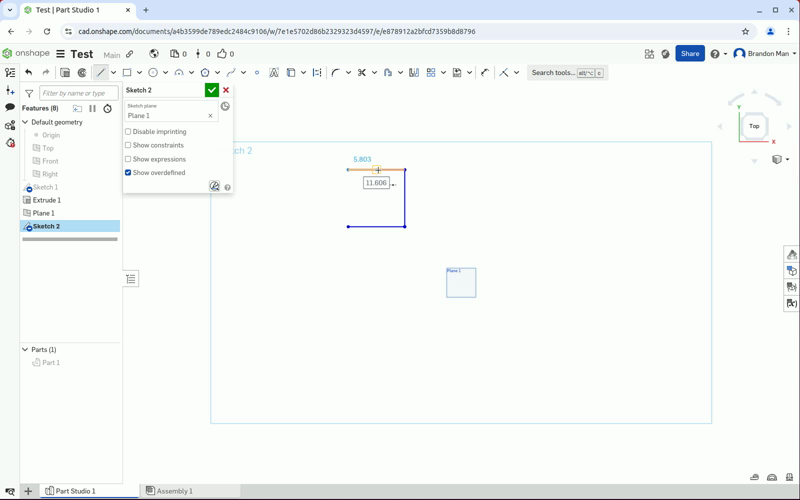
mouse_move(348, 226)
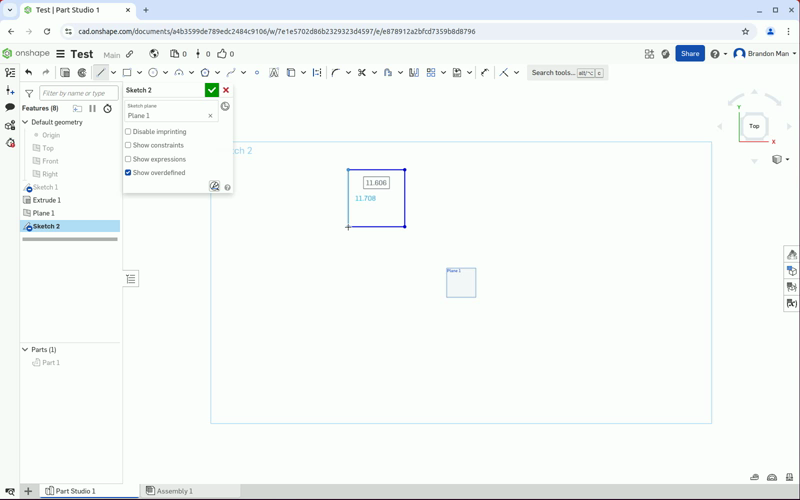
key_up(shift)
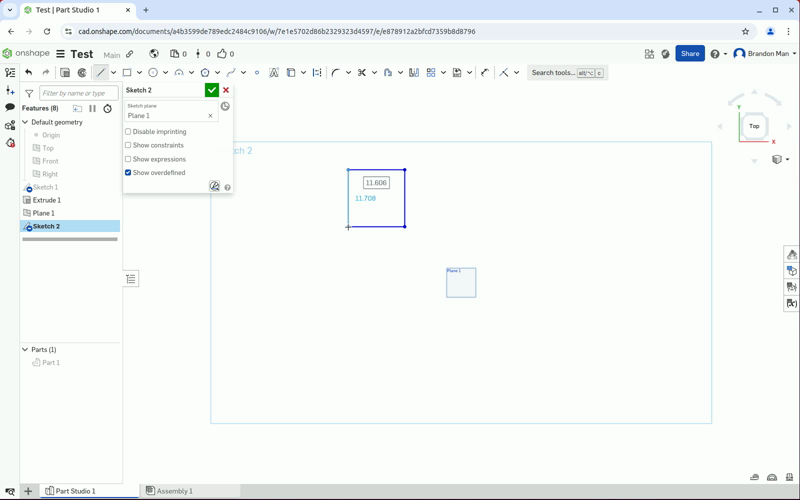
click(348, 226)
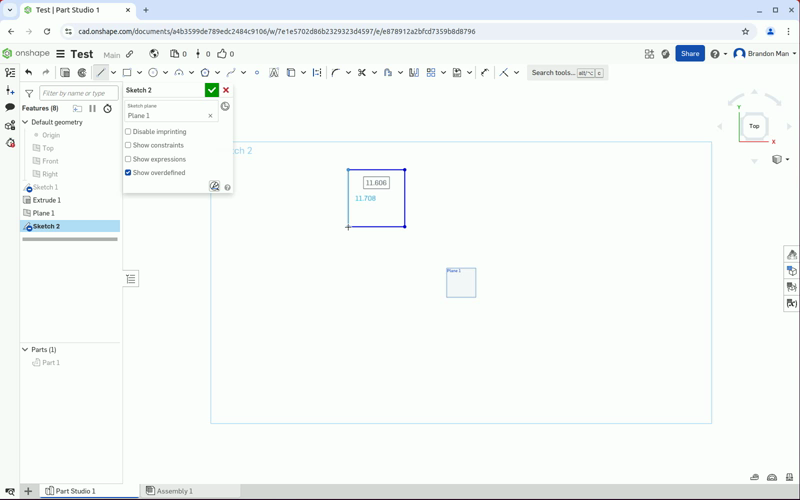
key(esc)
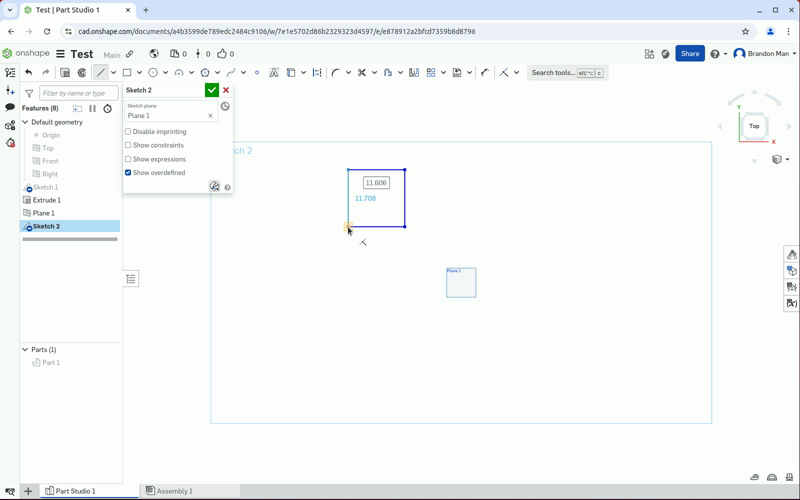
mouse_move(351, 217)
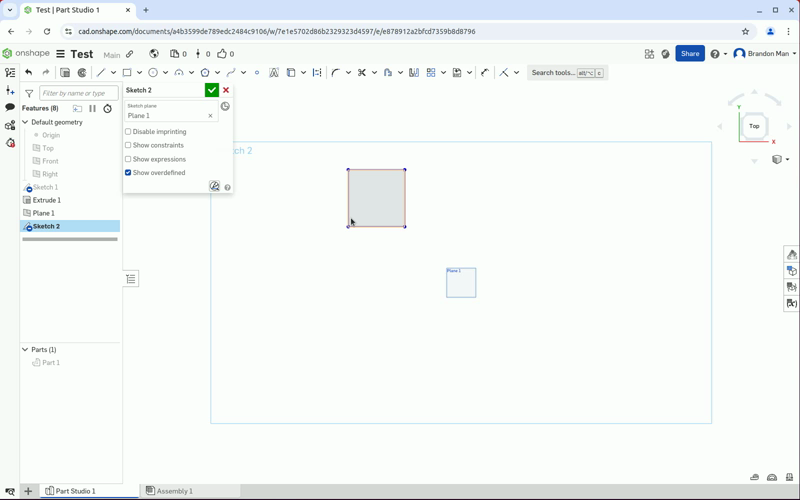
click(351, 217)
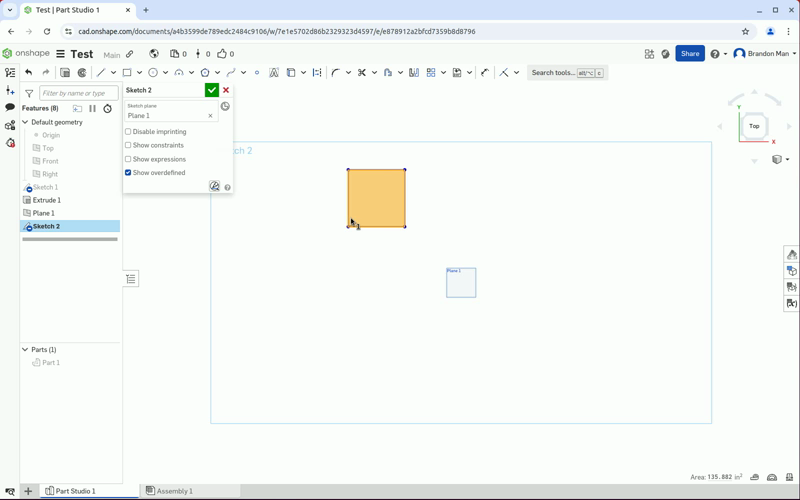
mouse_move(73, 352)
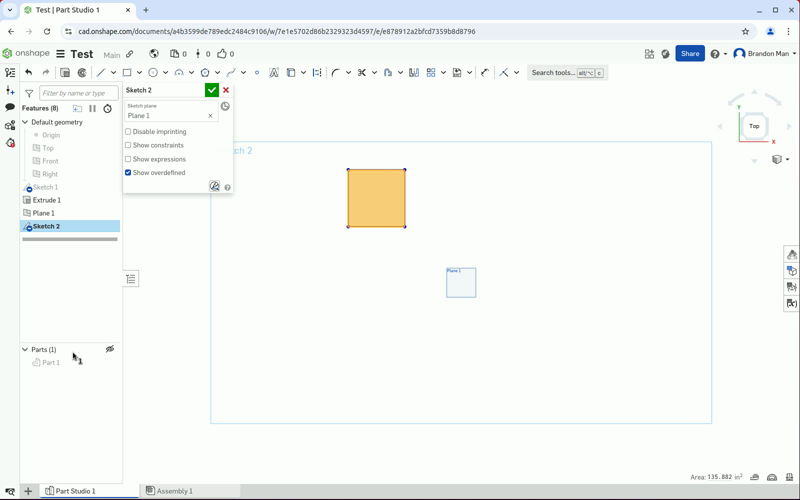
key(shift+y)
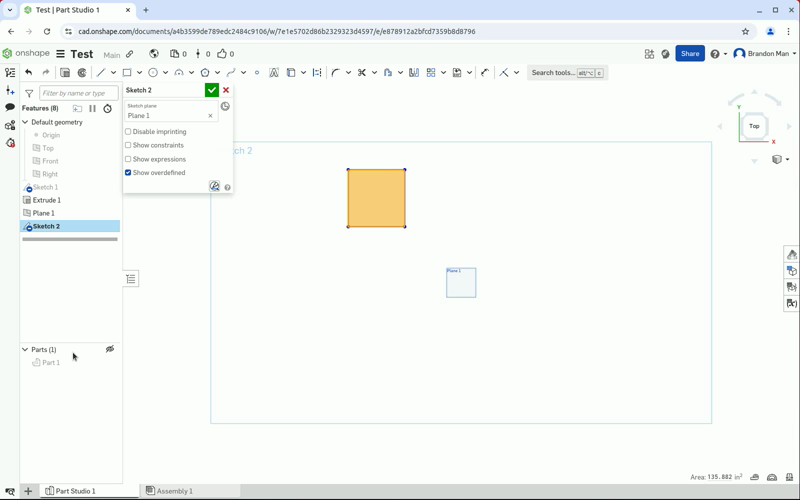
key(shift+e)
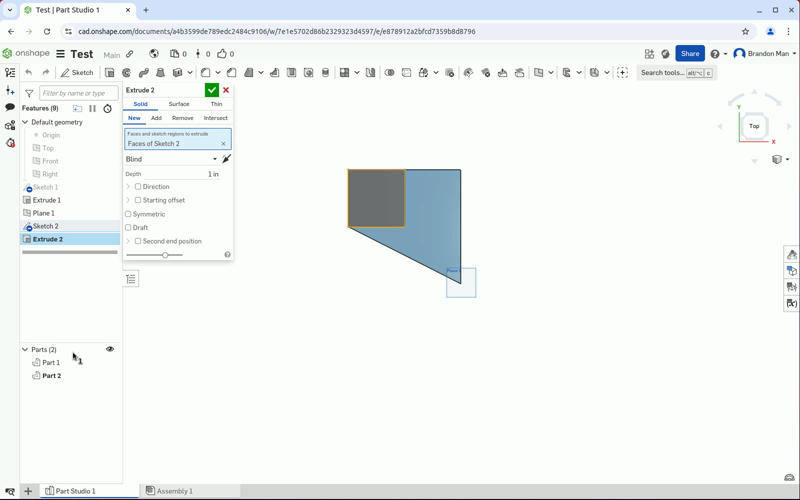
mouse_move(143, 106)
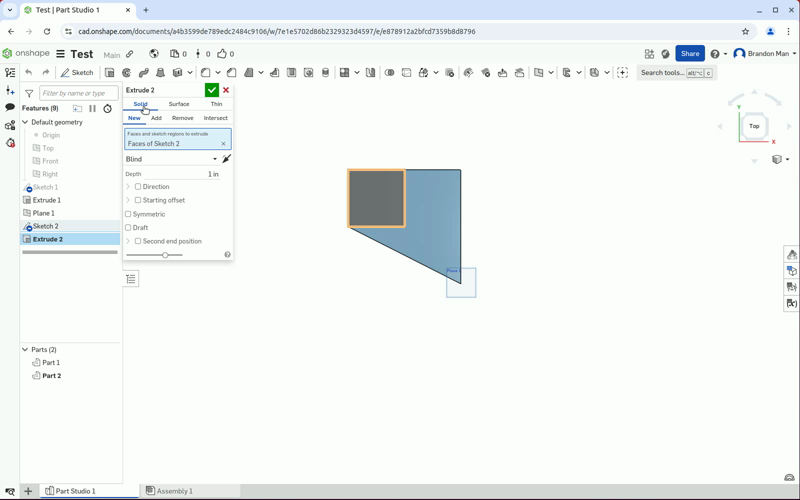
click(143, 106)
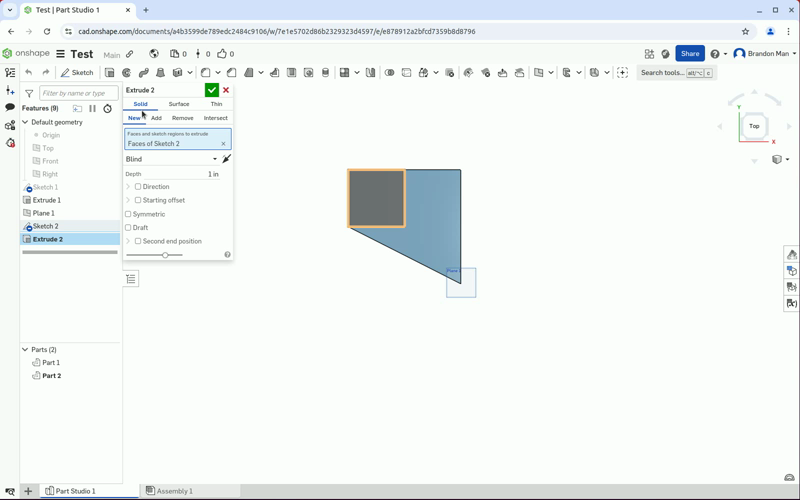
mouse_move(137, 120)
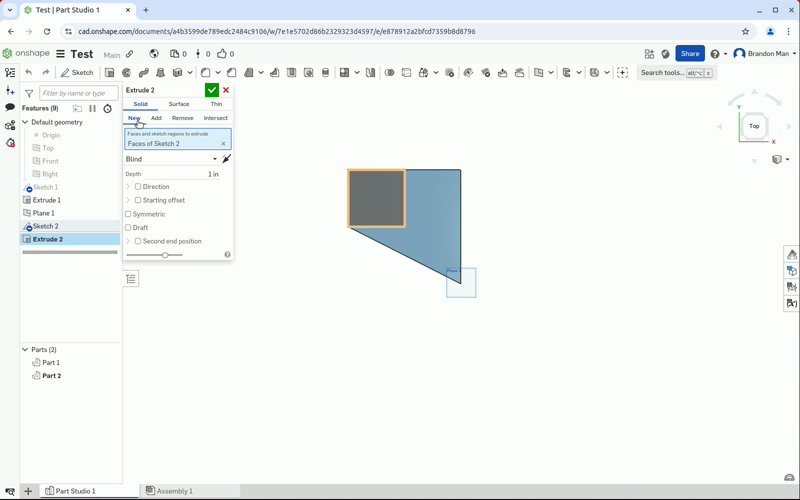
click(137, 120)
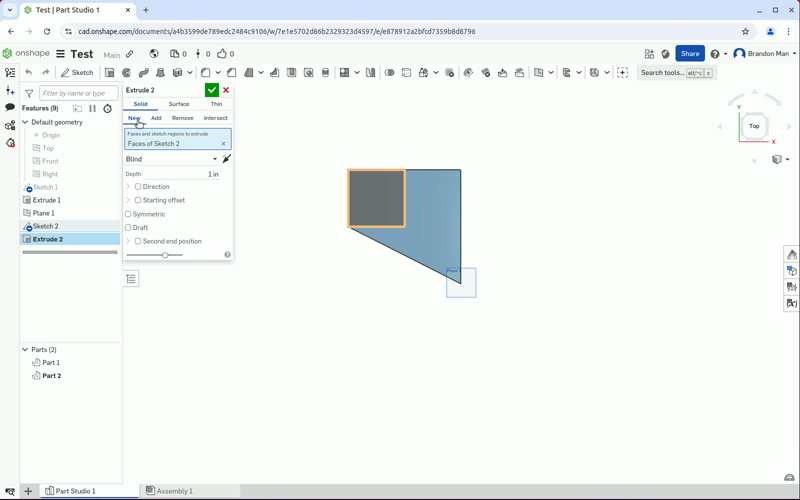
key(tab, 4)
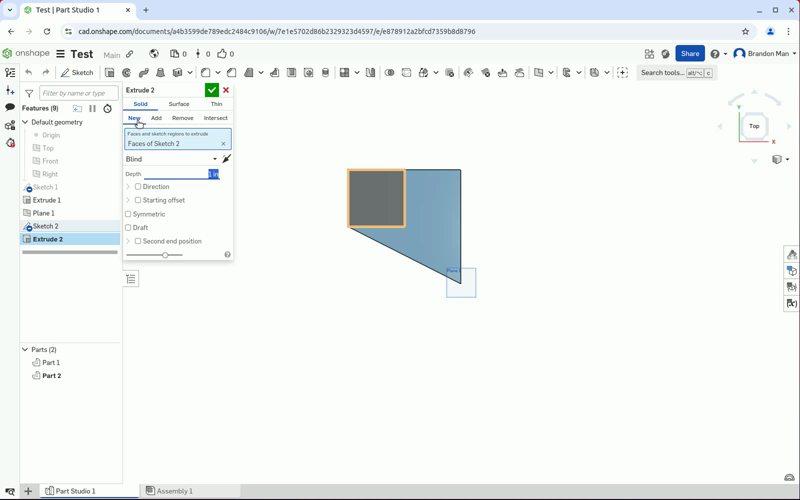
text(11.554)
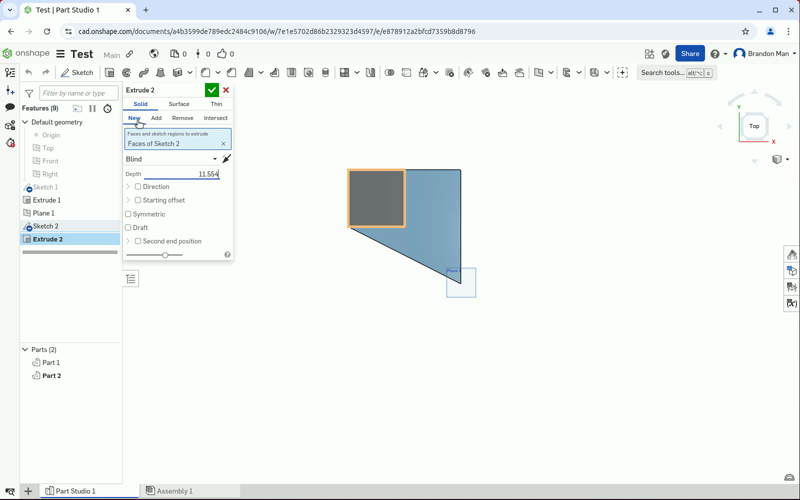
key(enter)
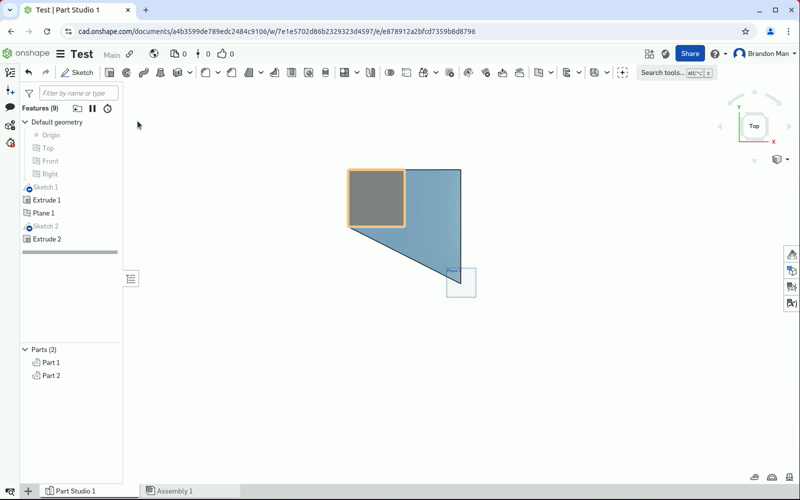
key(shift+h)
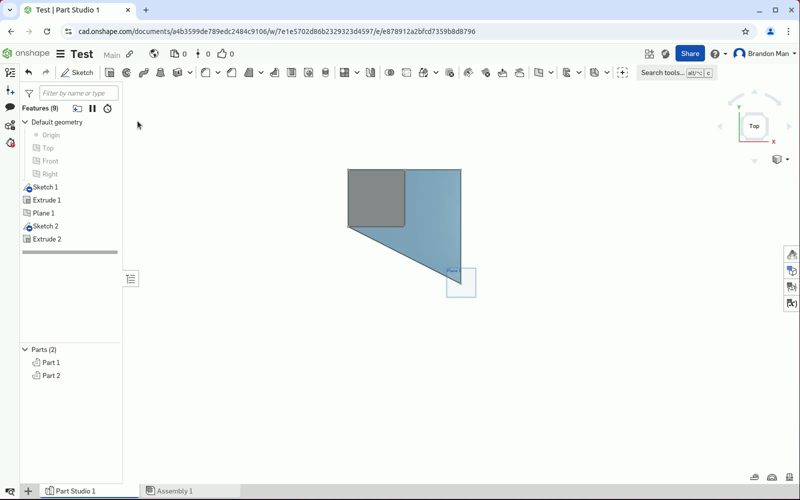
key(shift+h)
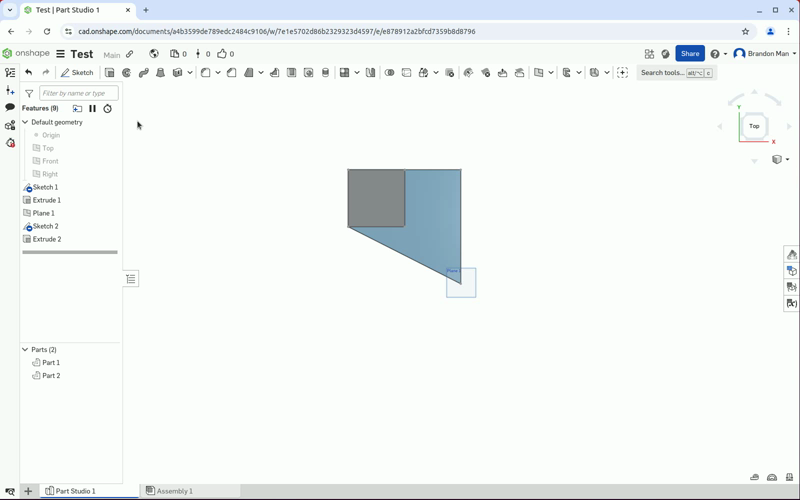
key(shift+7)
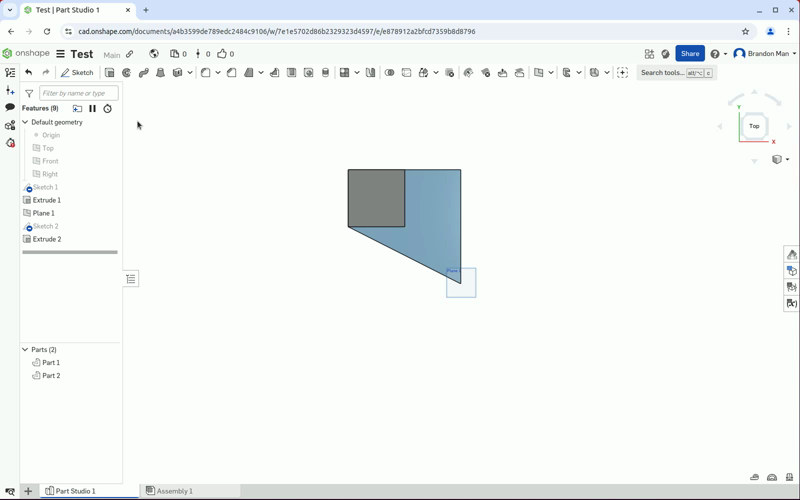
key(up, 3)
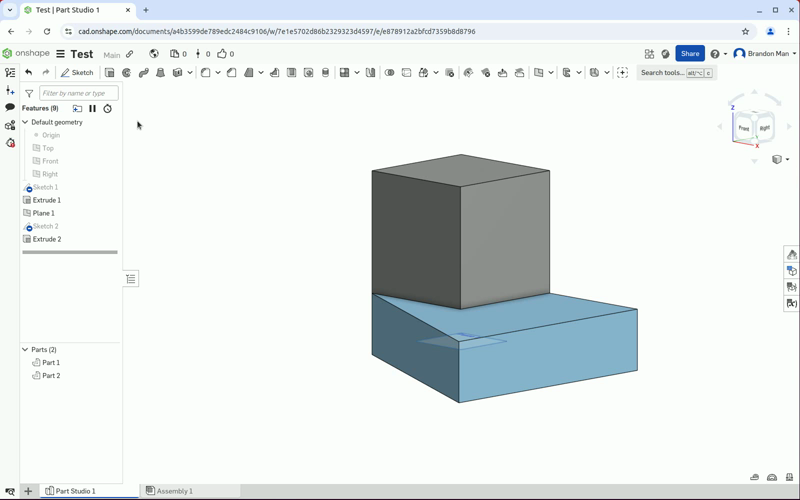
key(left, 3)
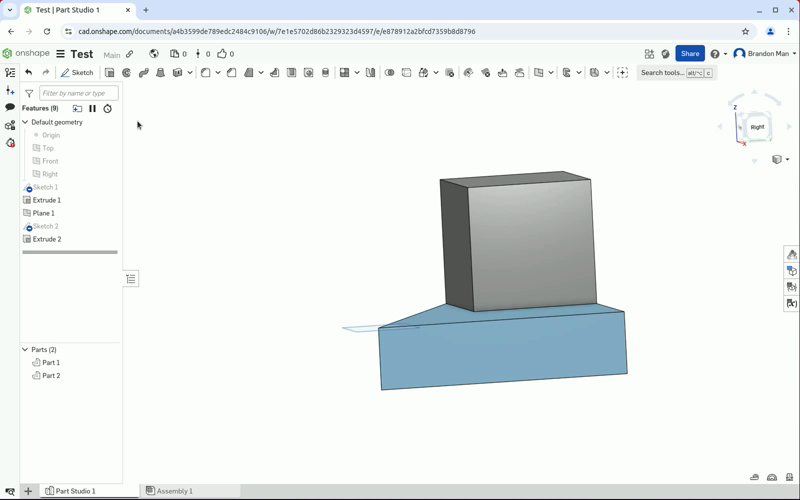
key(right, 3)
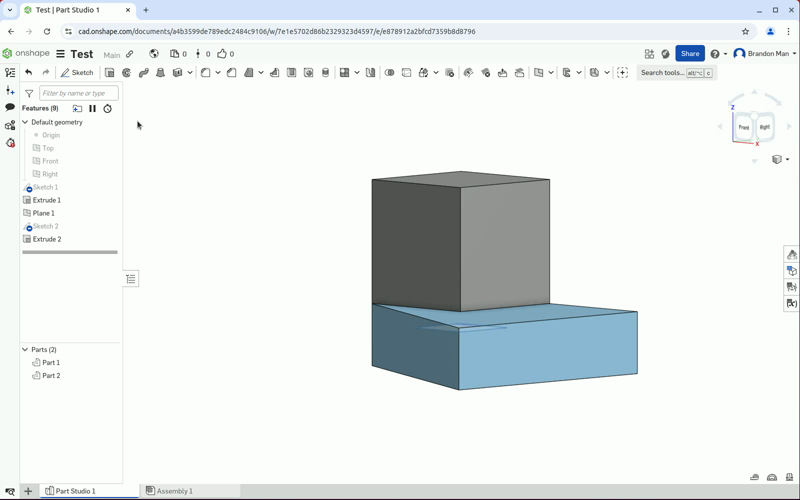
key(down, 3)
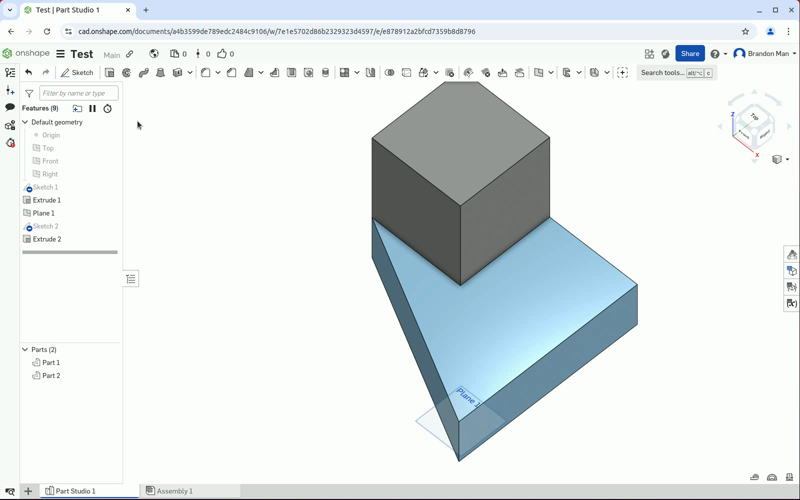
mouse_move(73, 189)
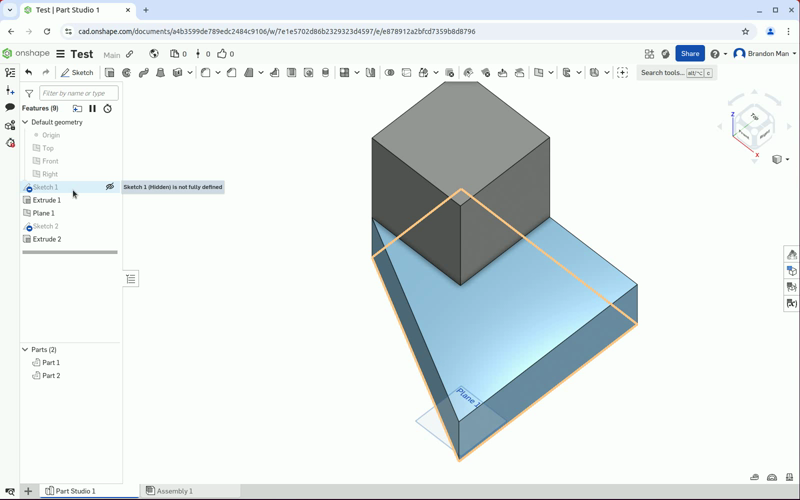
click(73, 189)